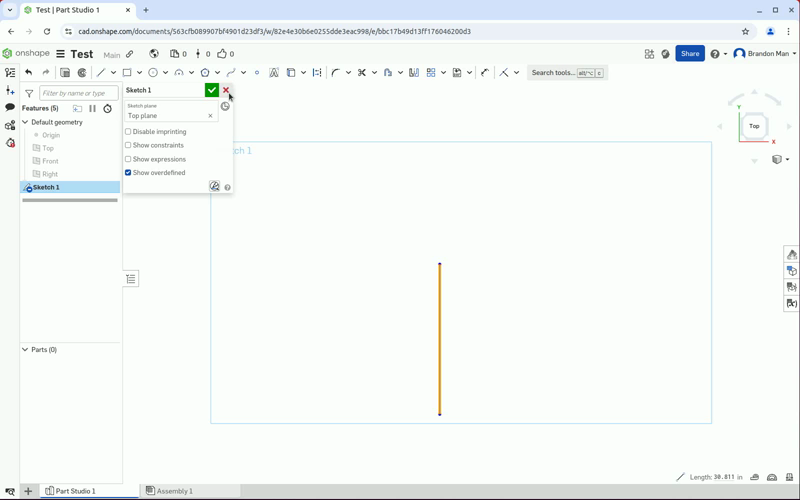
key(shift+h)
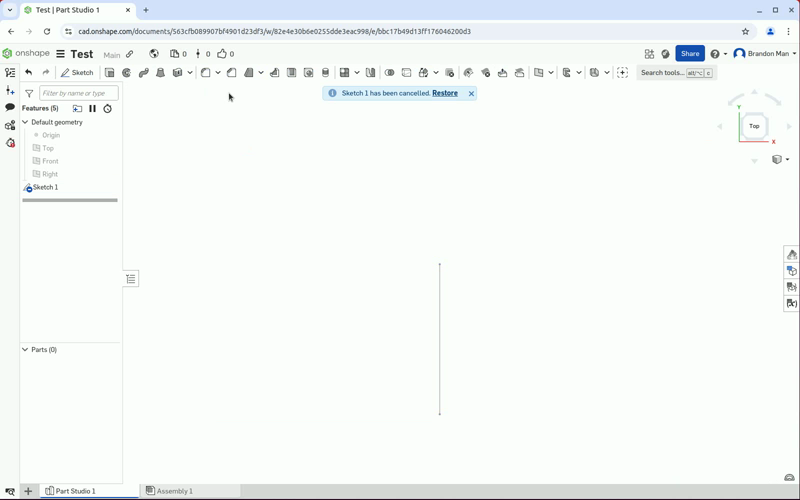
key(shift+s)
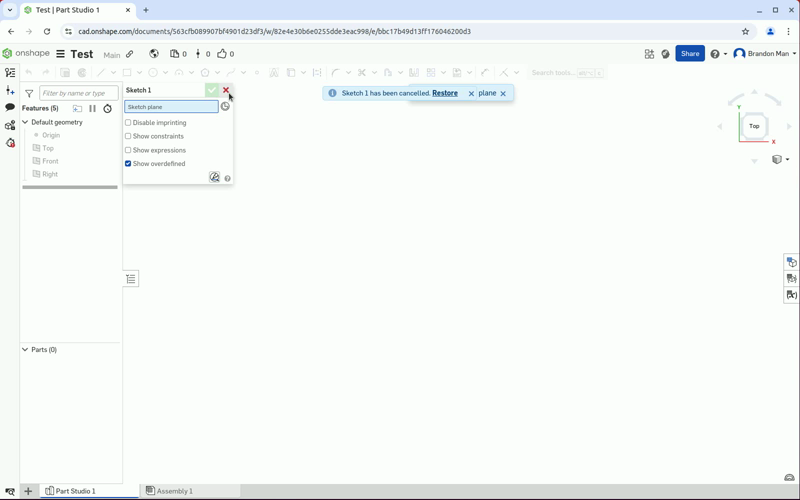
mouse_move(73, 150)
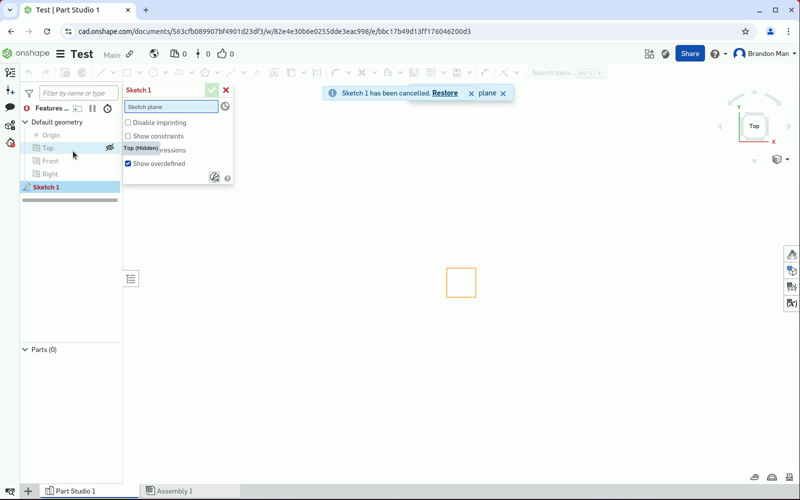
click(73, 150)
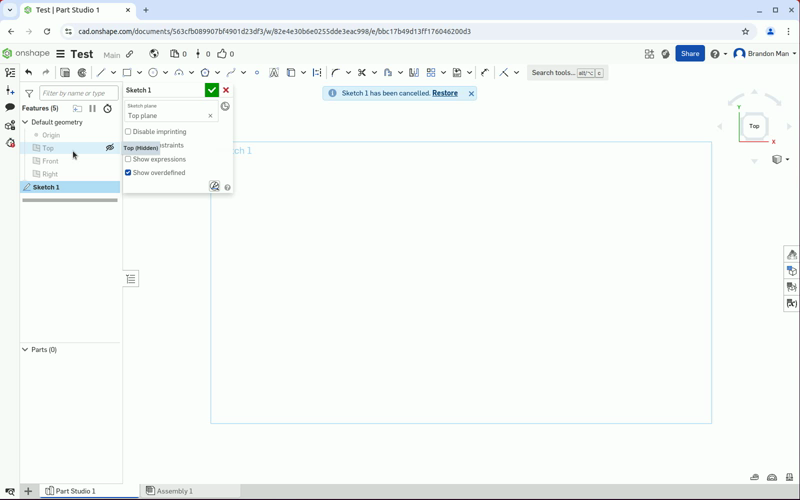
mouse_move(73, 352)
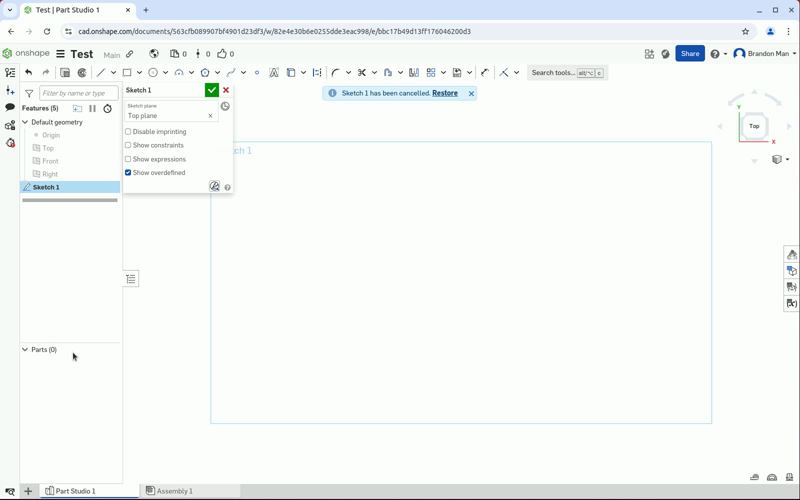
key(y)
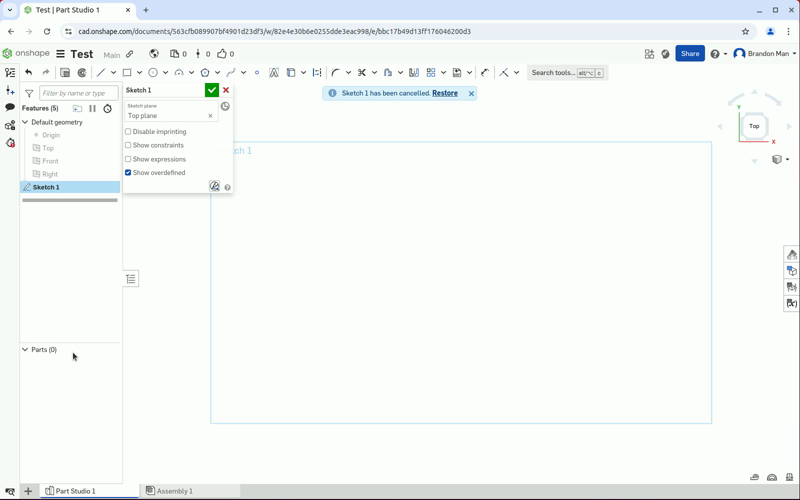
key(a)
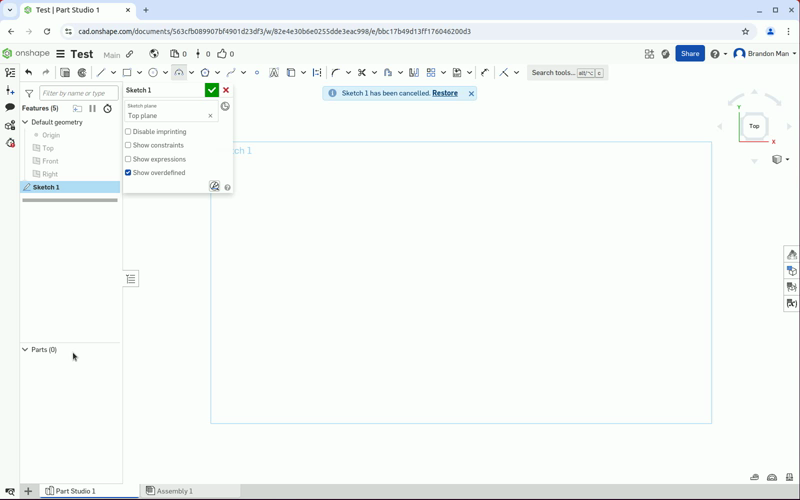
key_down(shift)
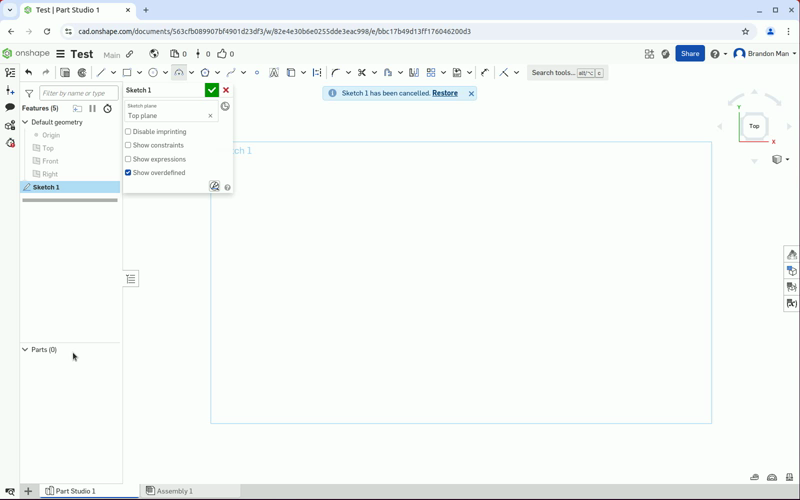
mouse_move(393, 219)
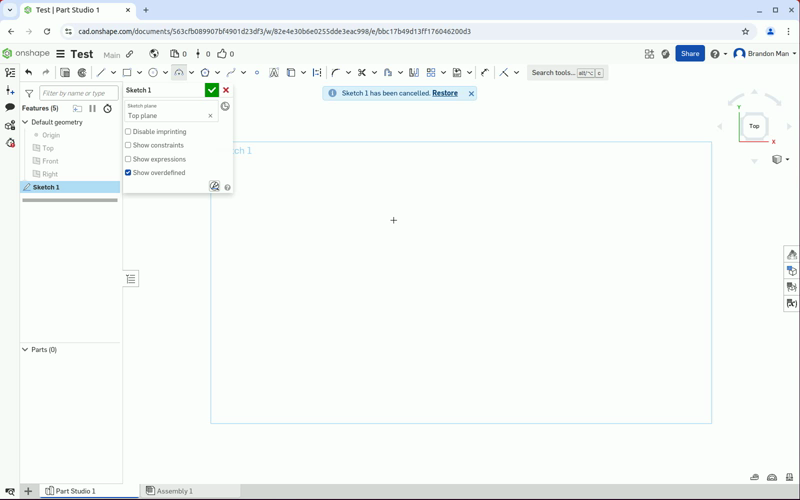
click(393, 219)
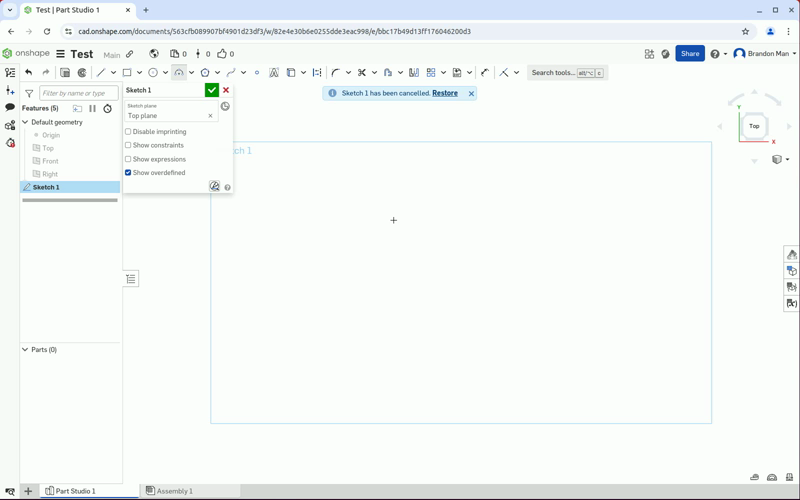
key_up(shift)
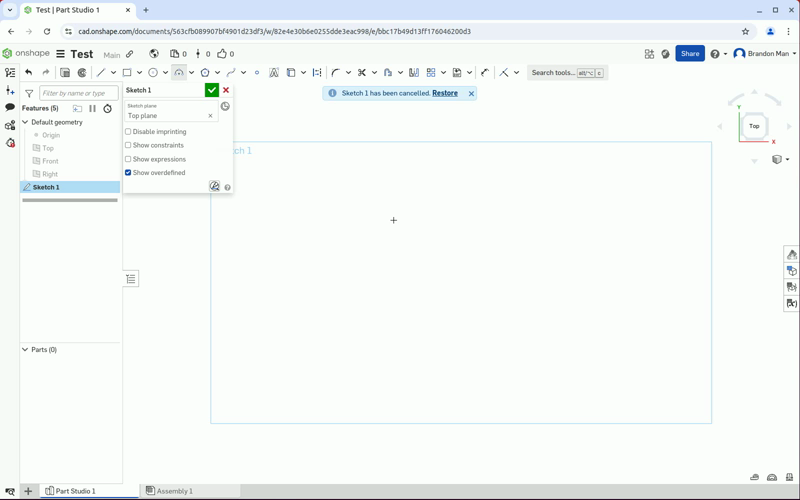
key_down(shift)
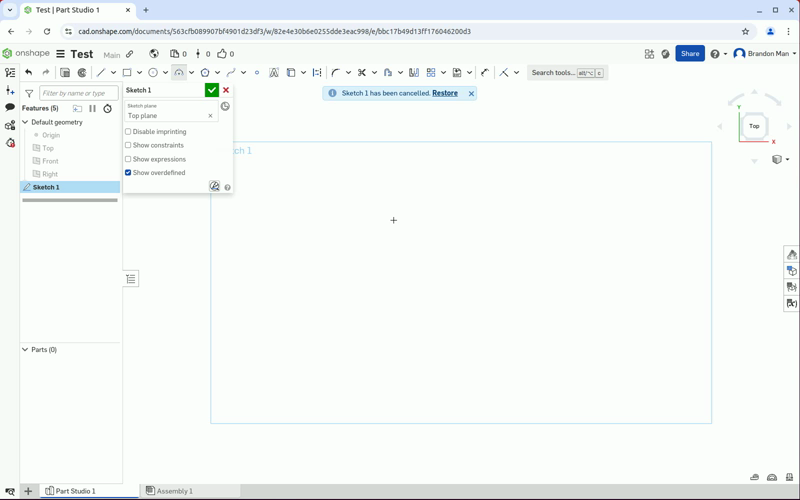
mouse_move(436, 219)
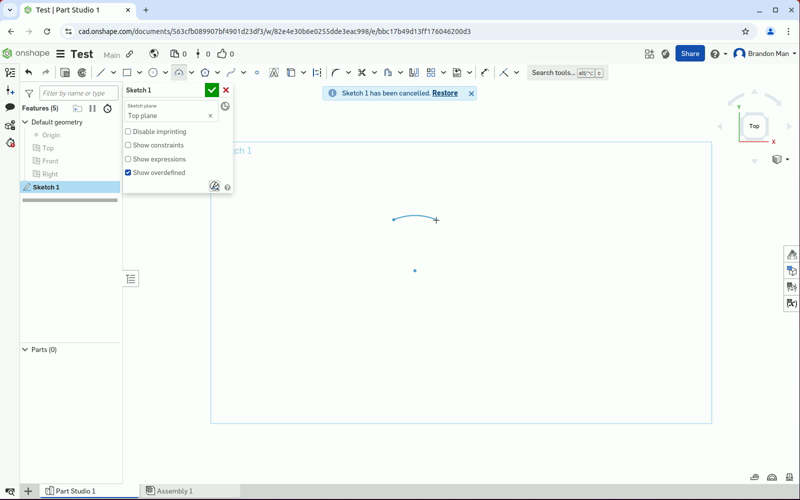
click(436, 219)
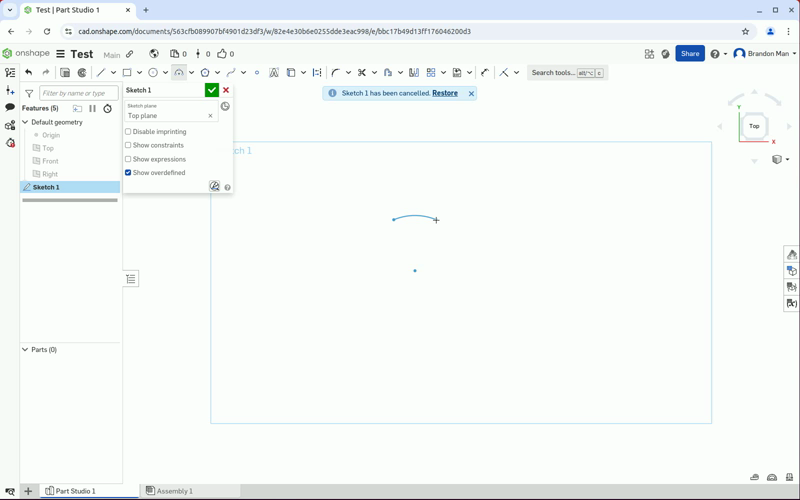
mouse_move(415, 346)
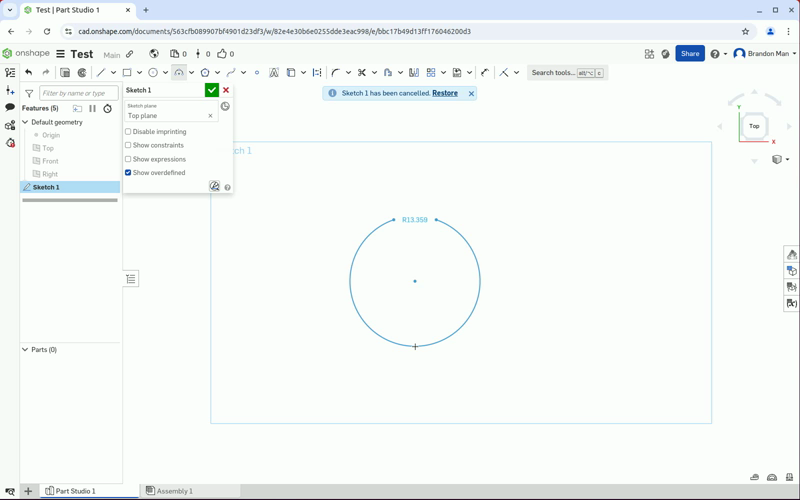
click(415, 346)
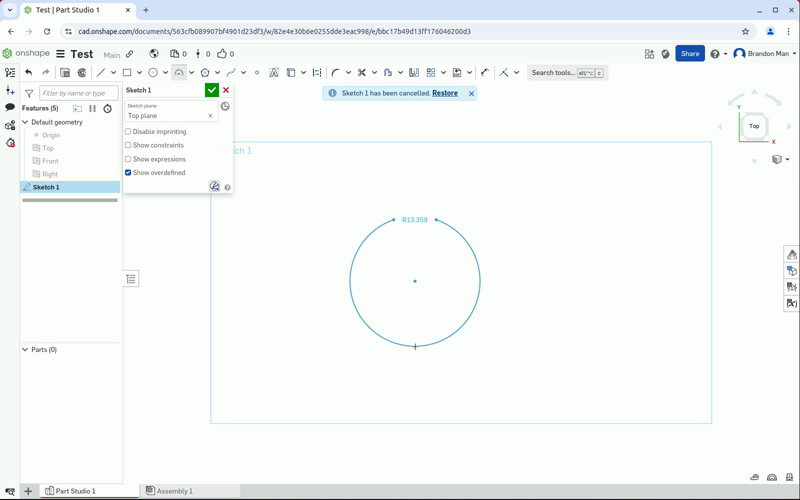
key_up(shift)
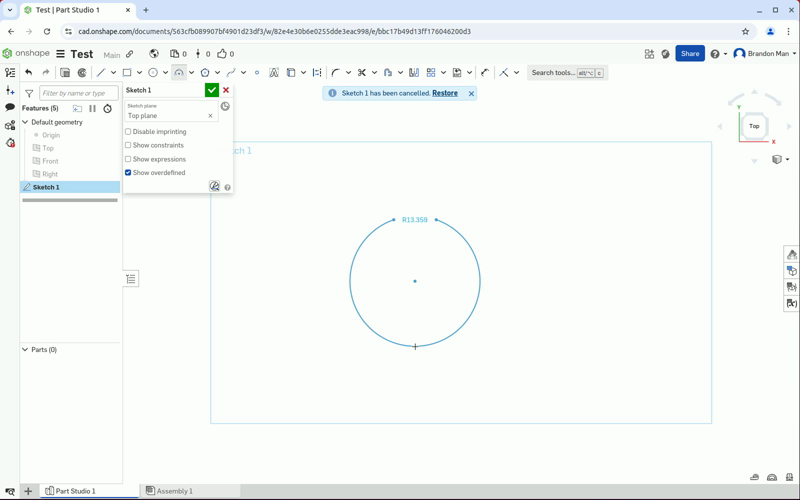
mouse_move(436, 219)
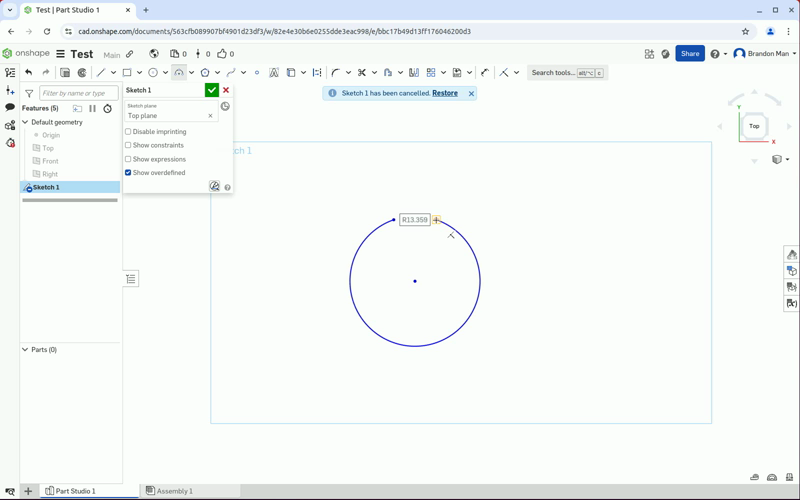
click(436, 219)
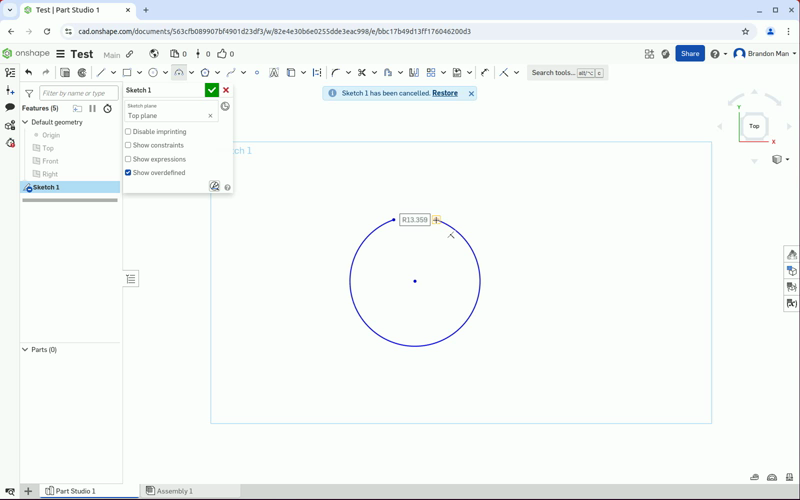
mouse_move(393, 219)
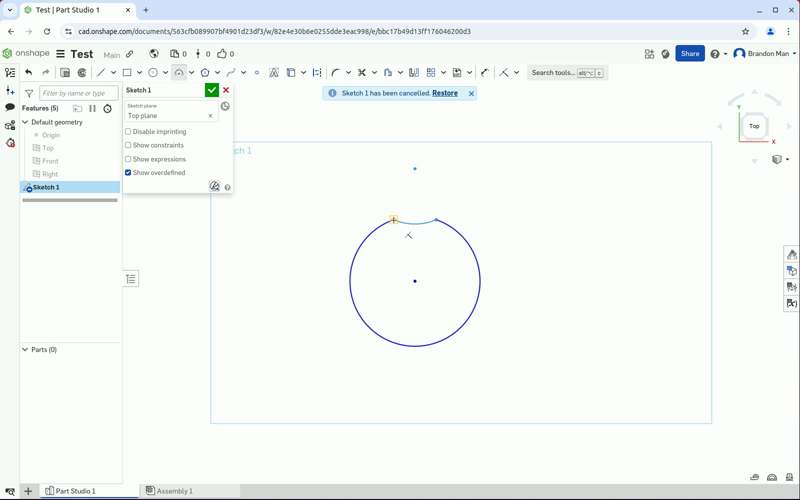
click(393, 219)
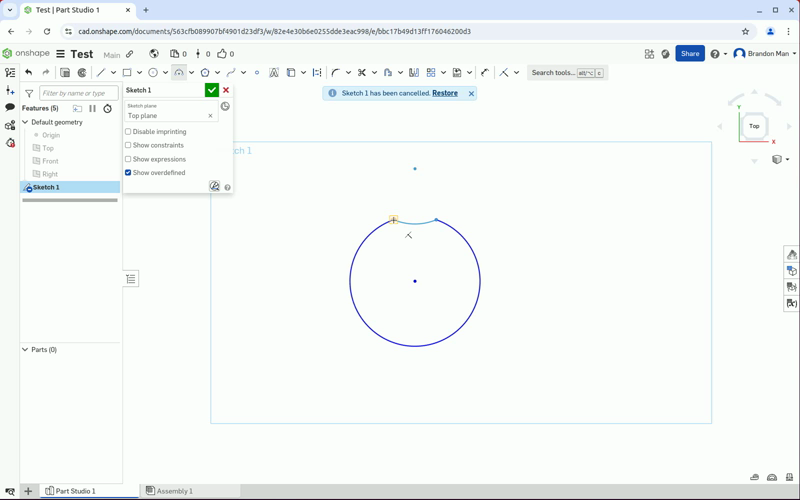
key_down(shift)
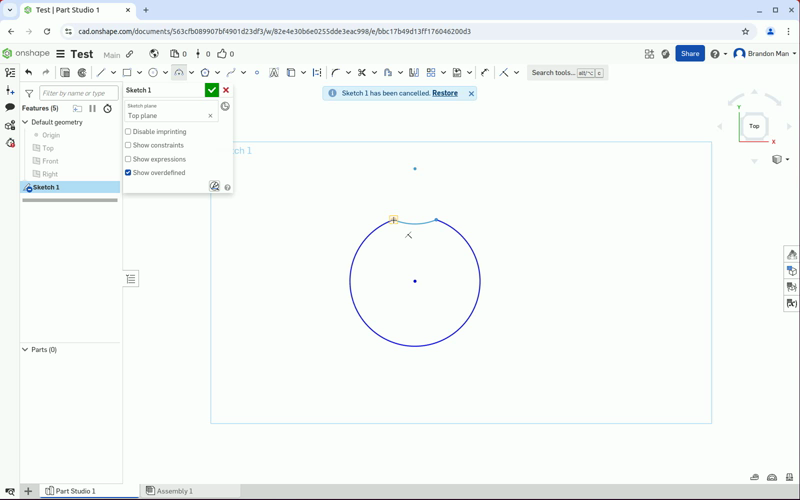
mouse_move(415, 271)
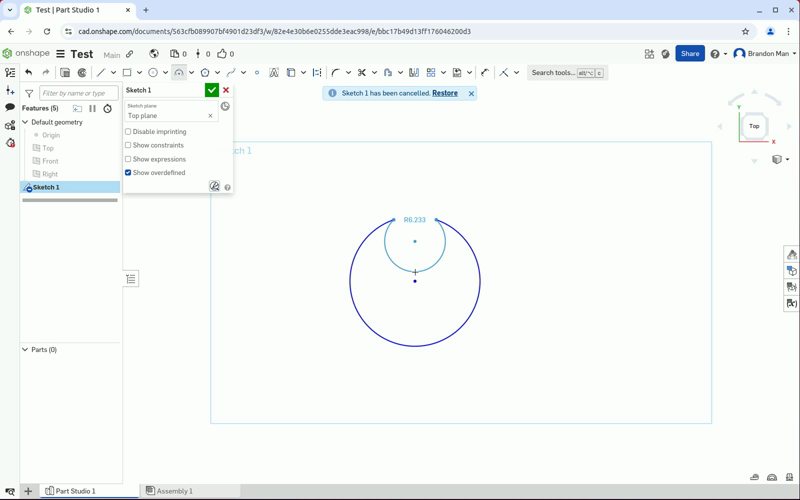
click(415, 271)
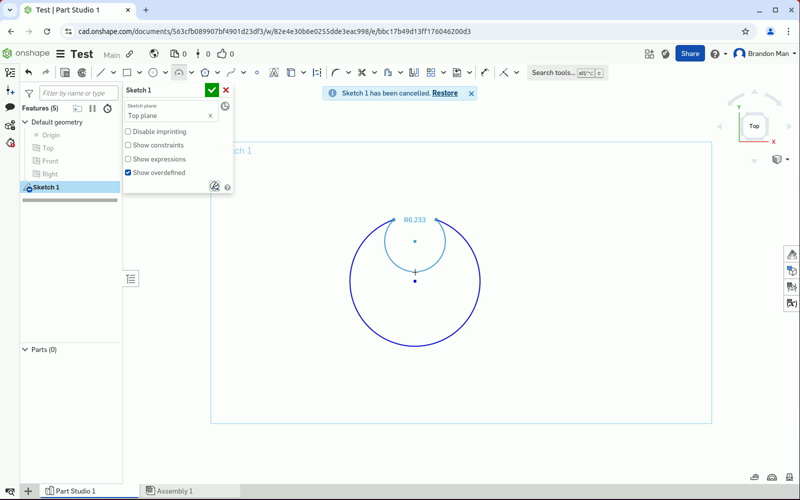
key_up(shift)
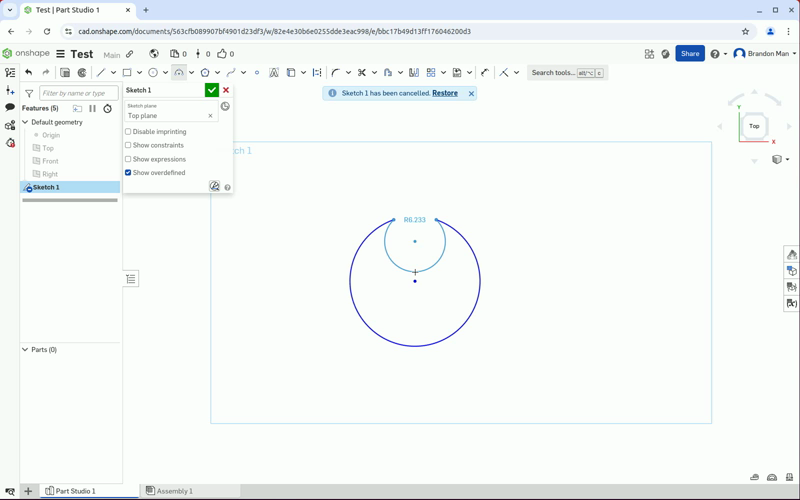
key(esc)
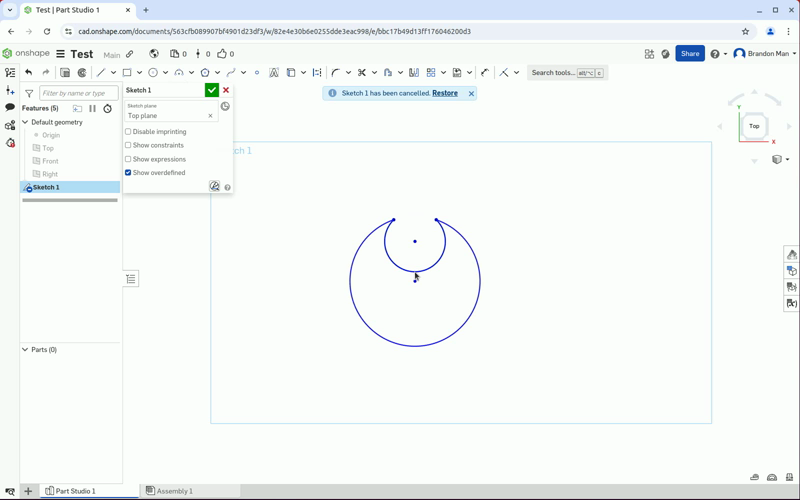
mouse_move(378, 286)
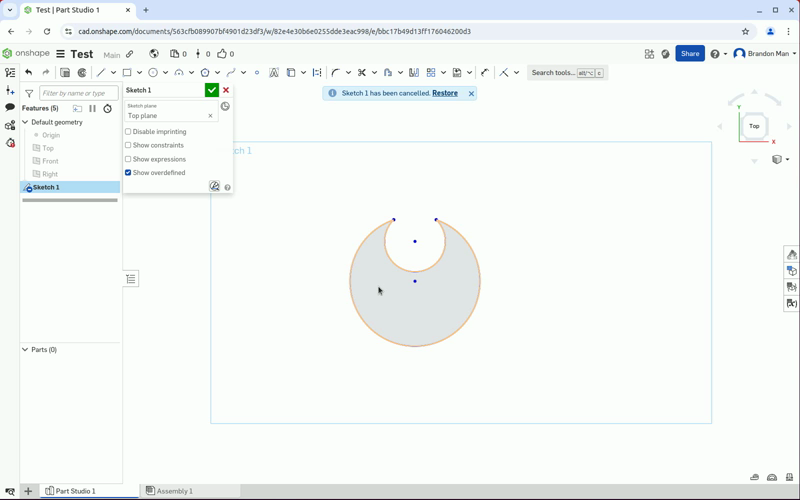
click(378, 286)
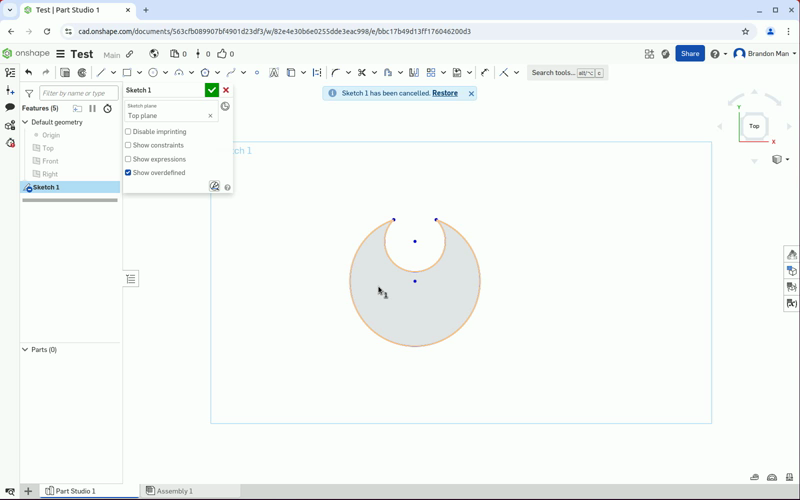
mouse_move(73, 352)
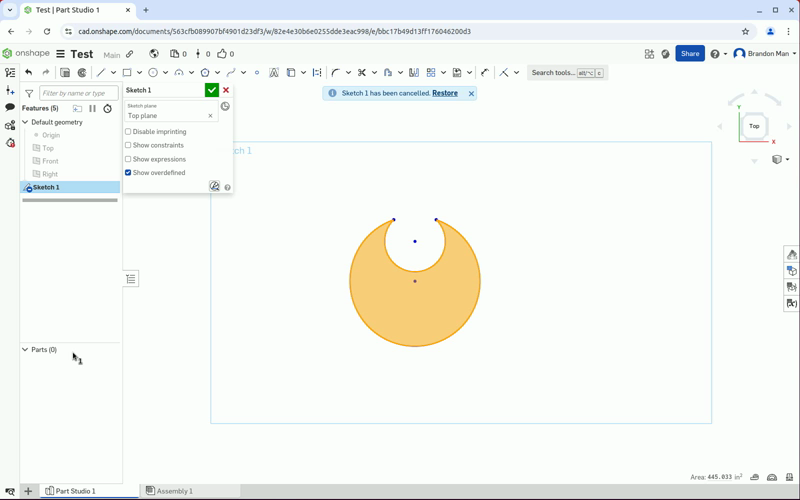
key(shift+y)
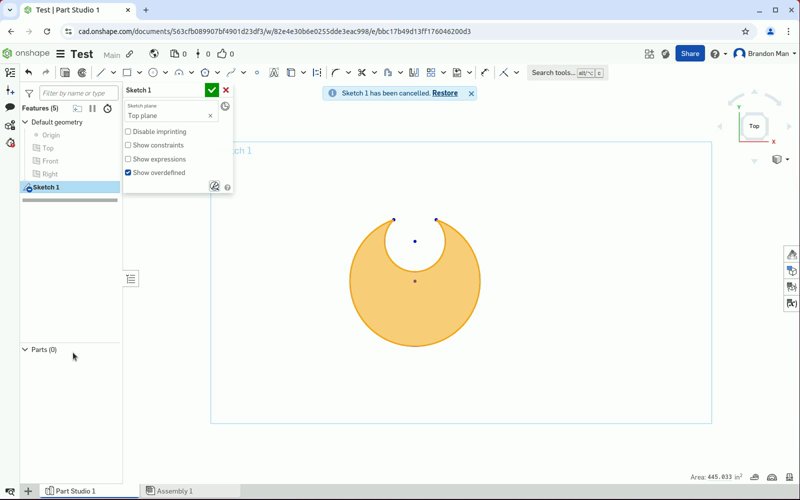
key(shift+e)
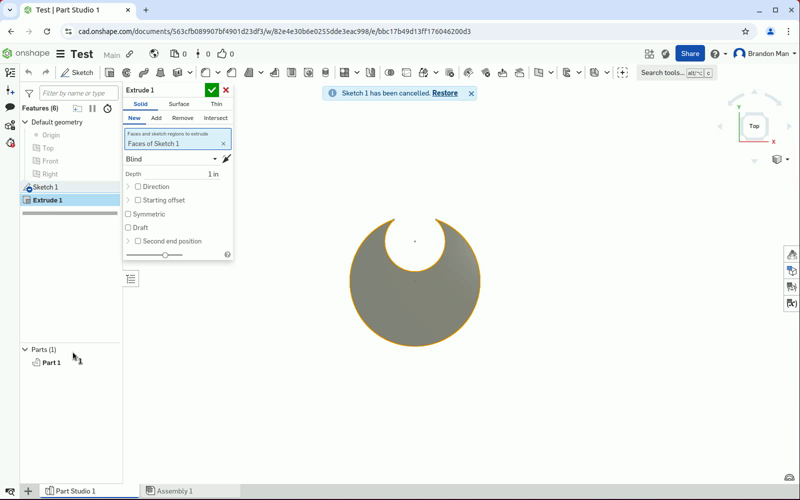
mouse_move(143, 106)
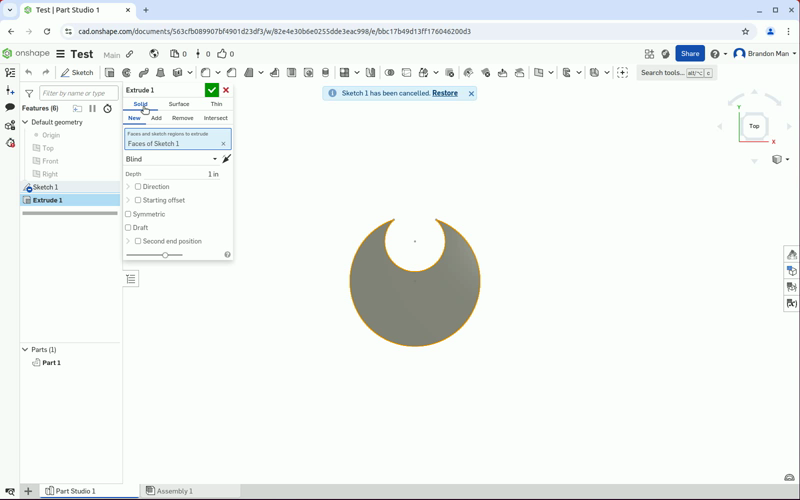
click(143, 106)
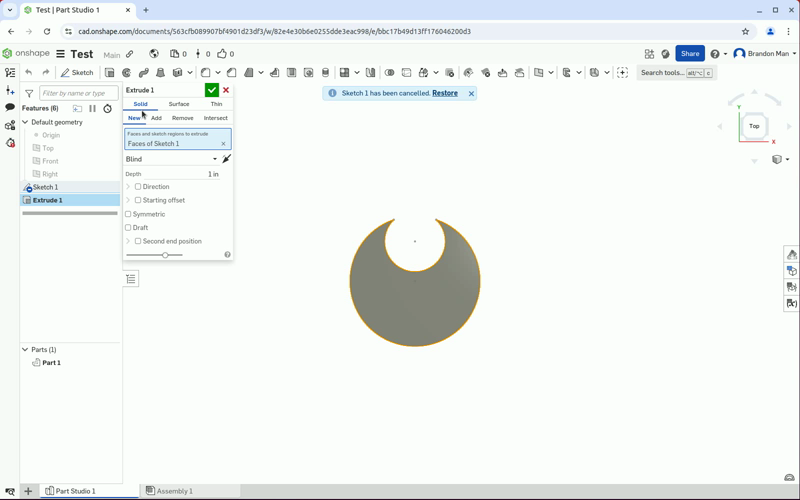
mouse_move(137, 120)
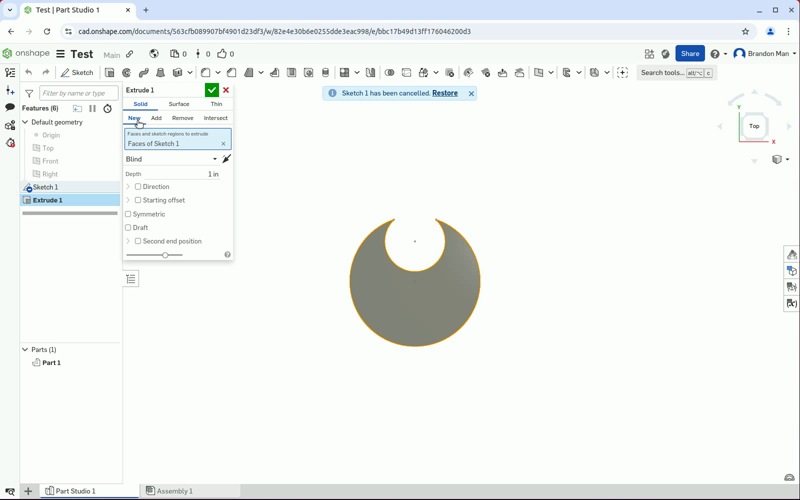
click(137, 120)
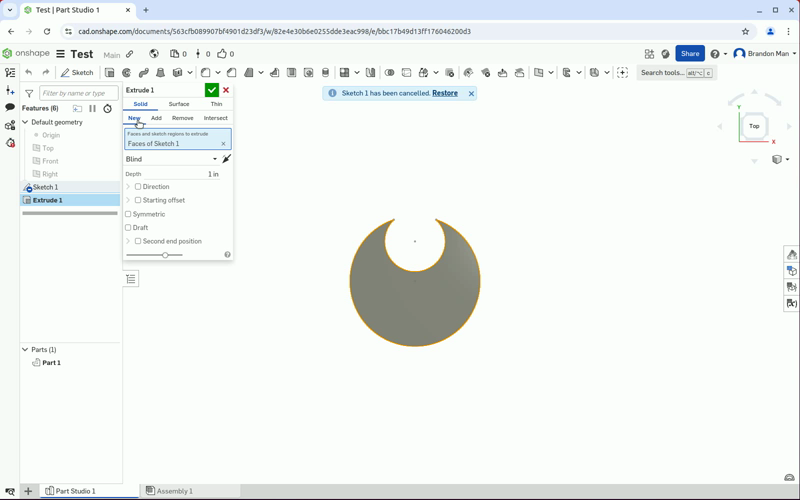
key(tab, 4)
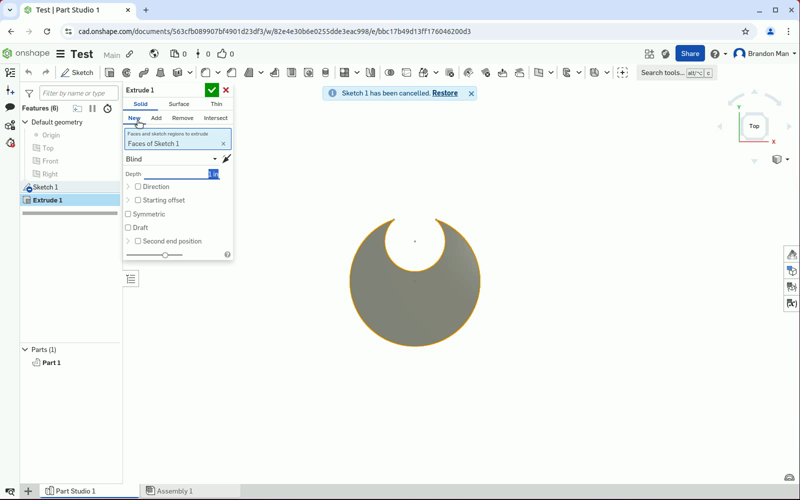
text(6.018)
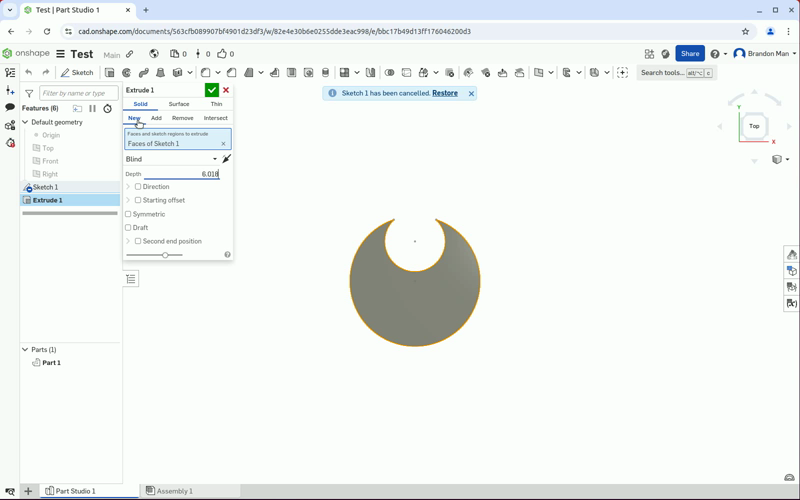
key(enter)
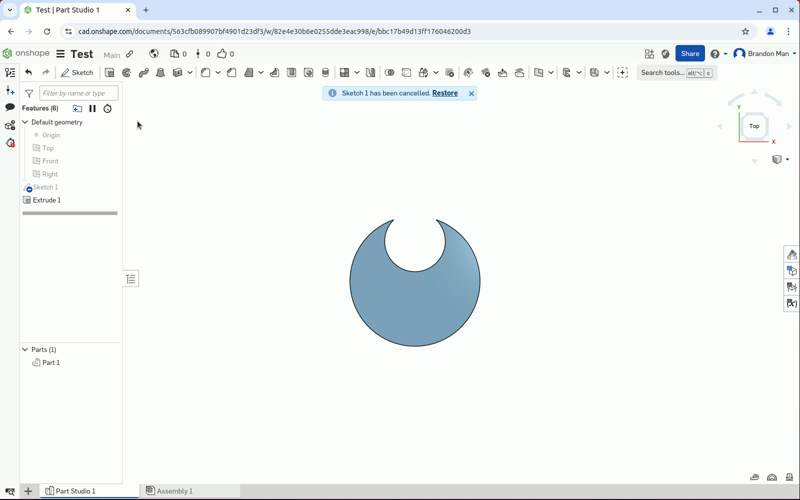
key(shift+h)
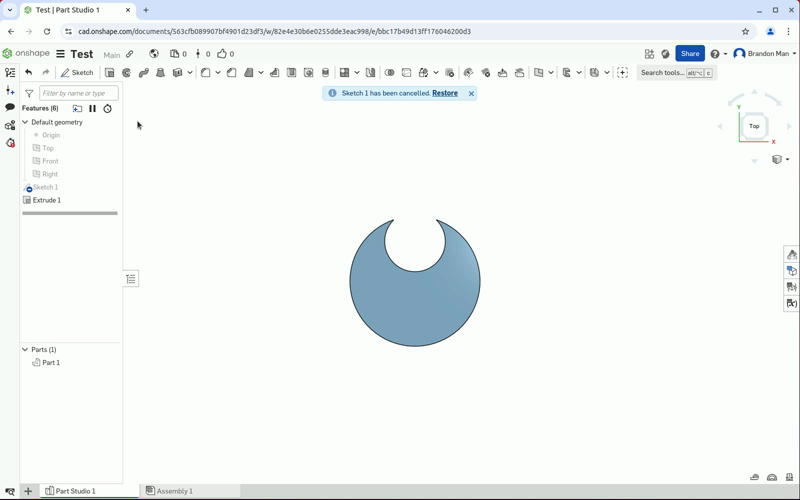
key(shift+h)
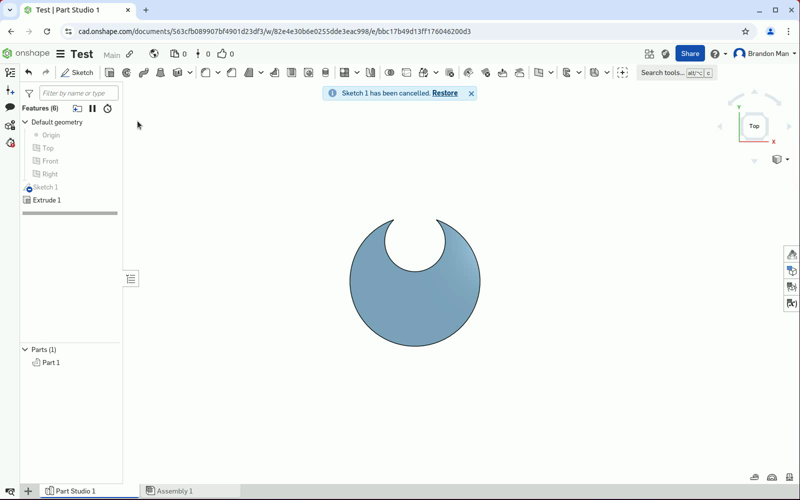
mouse_move(73, 189)
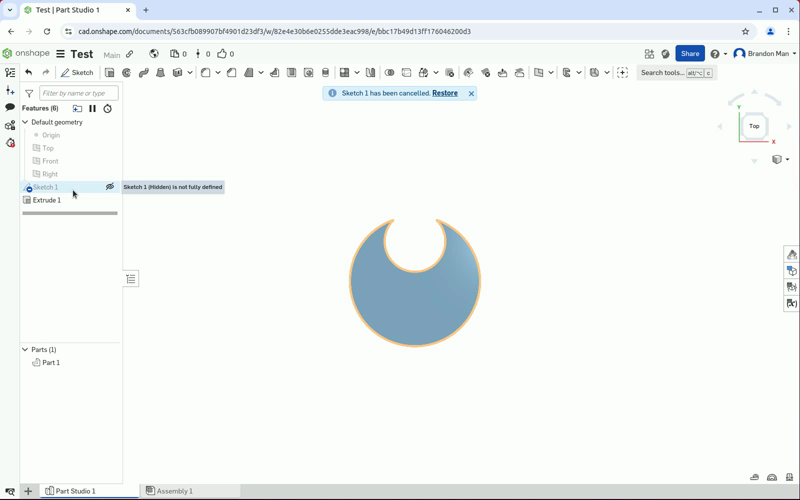
click(73, 189)
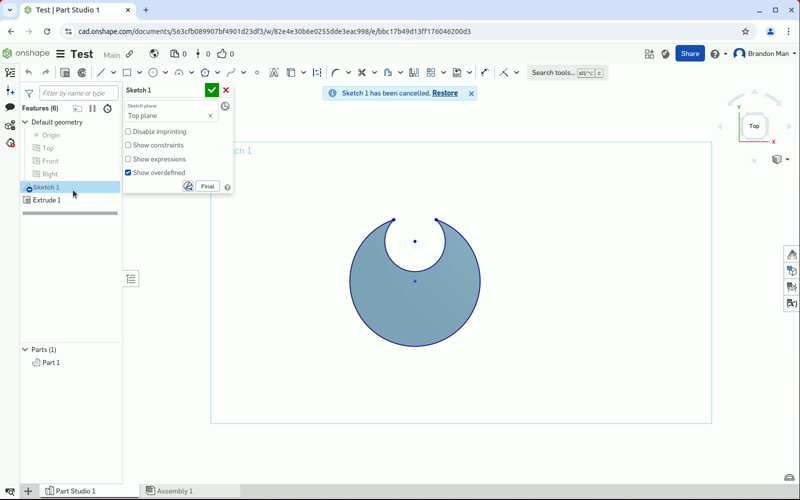
mouse_move(229, 92)
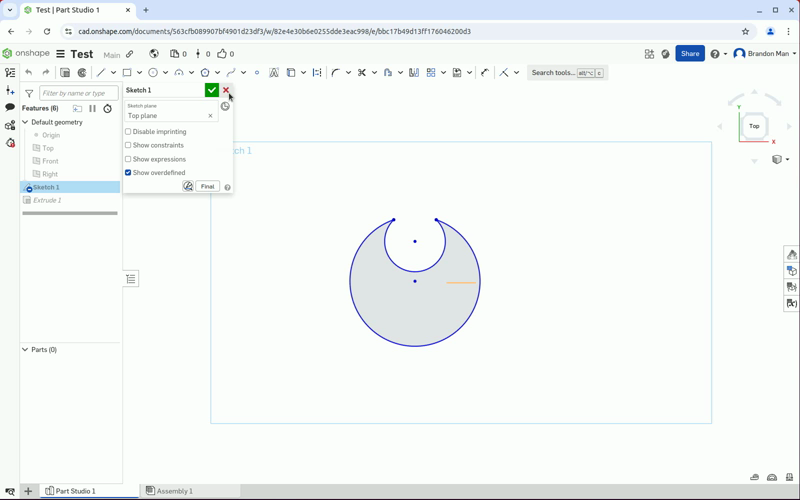
click(229, 92)
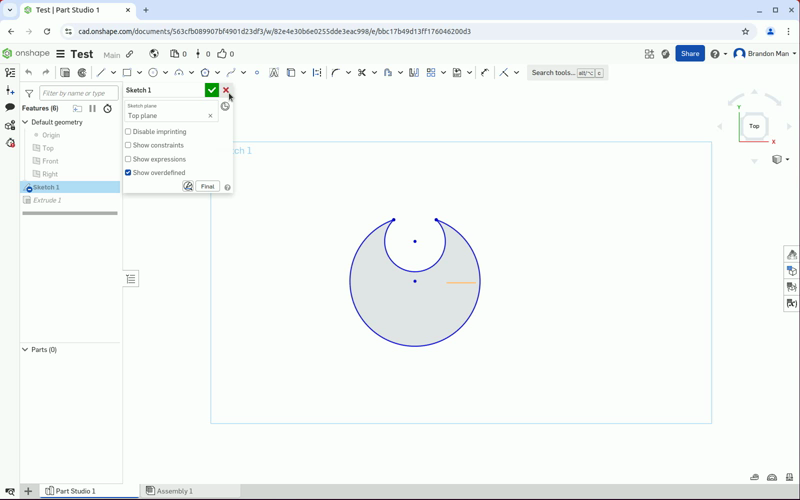
key(shift+s)
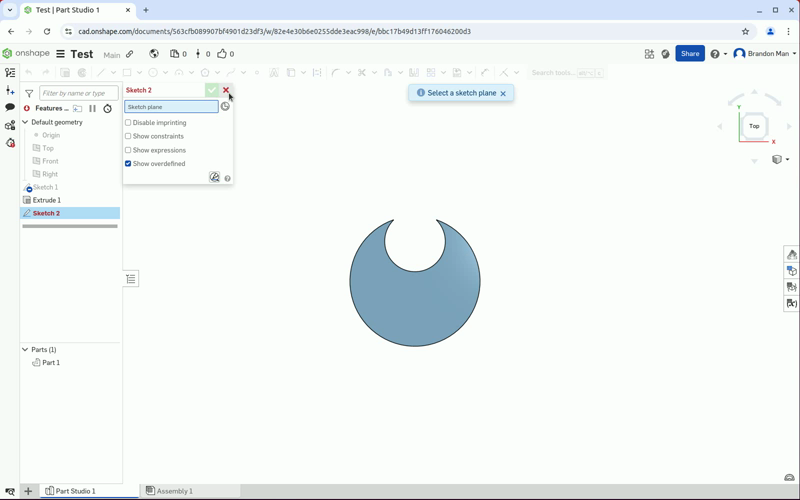
mouse_move(73, 150)
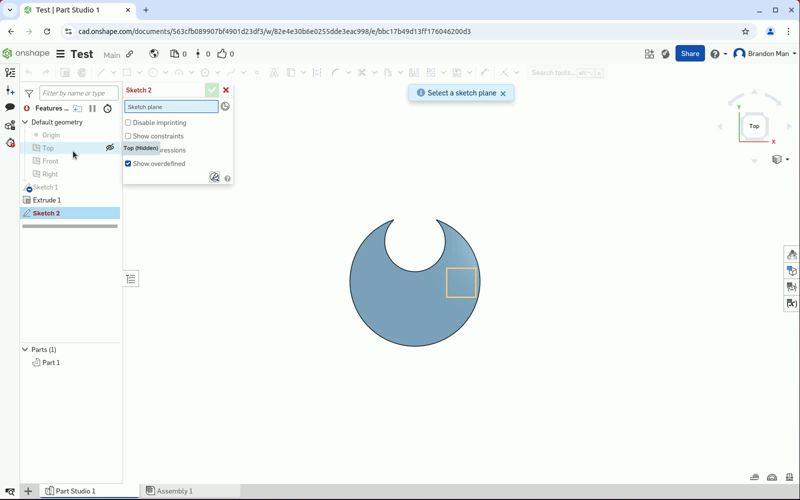
click(73, 150)
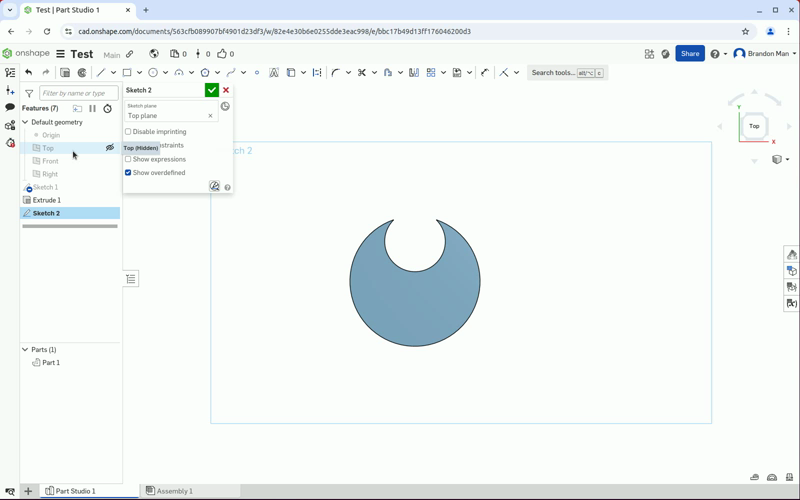
mouse_move(73, 352)
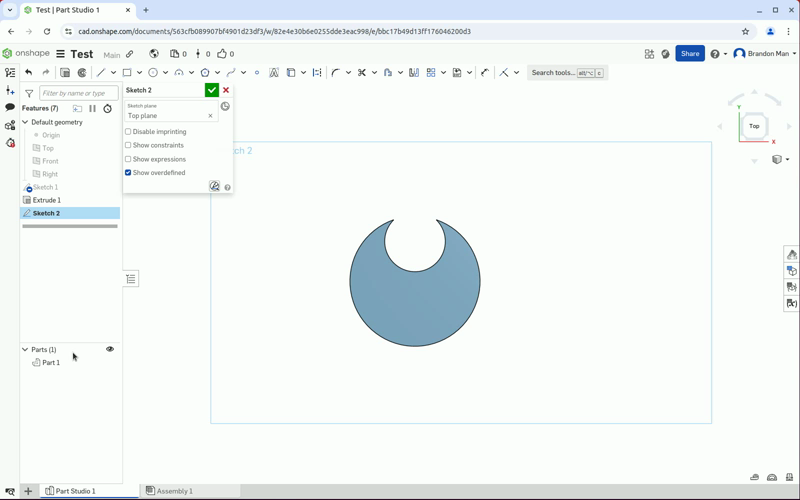
key(y)
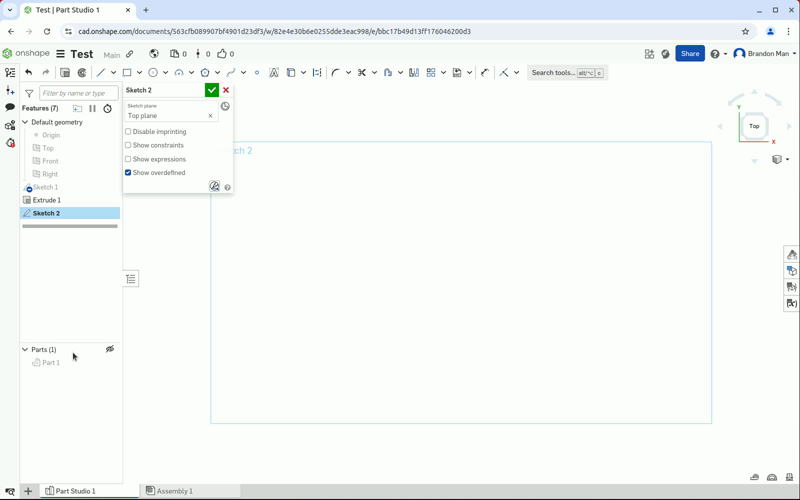
key(a)
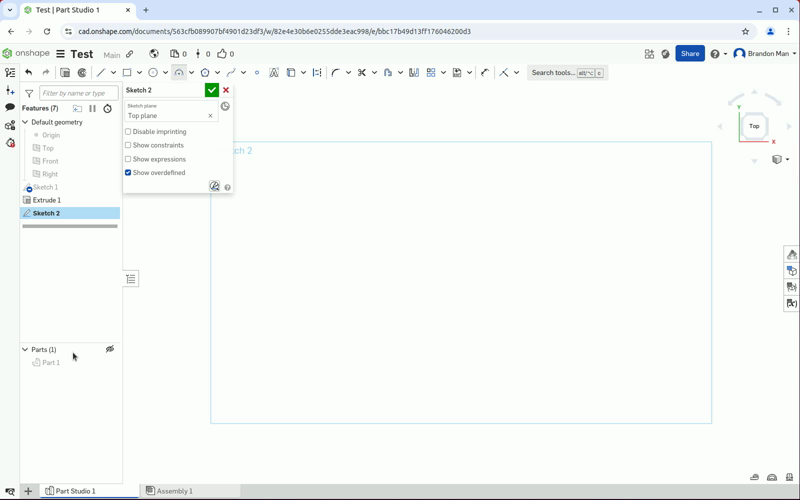
key_down(shift)
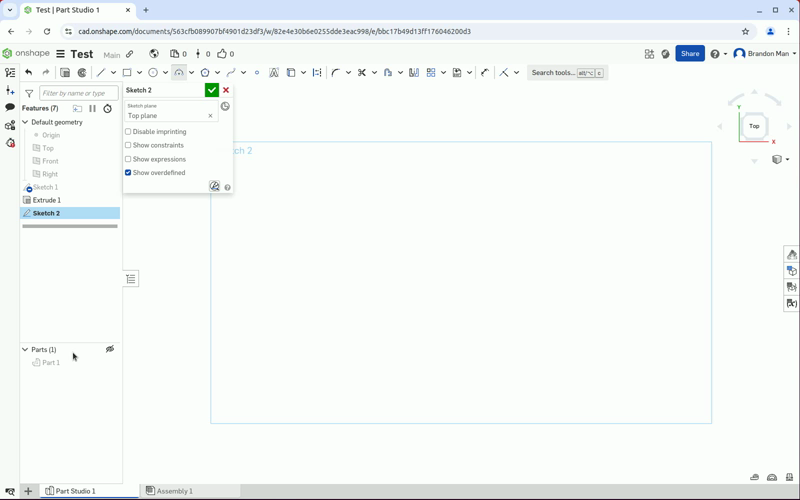
mouse_move(393, 219)
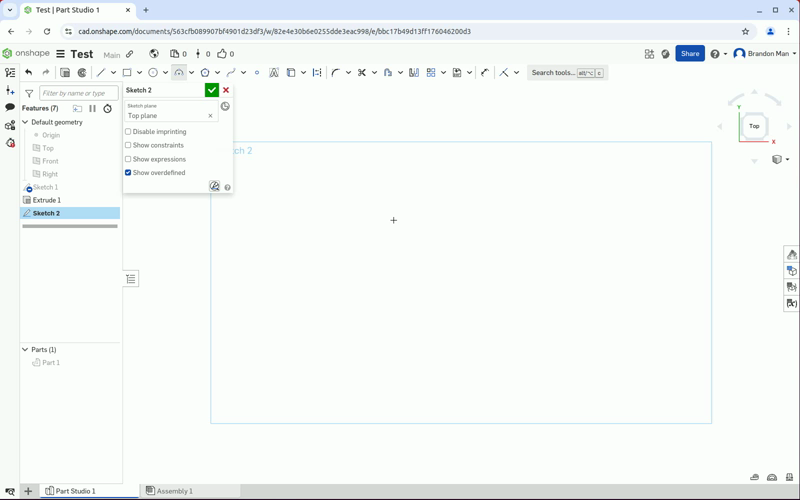
click(393, 219)
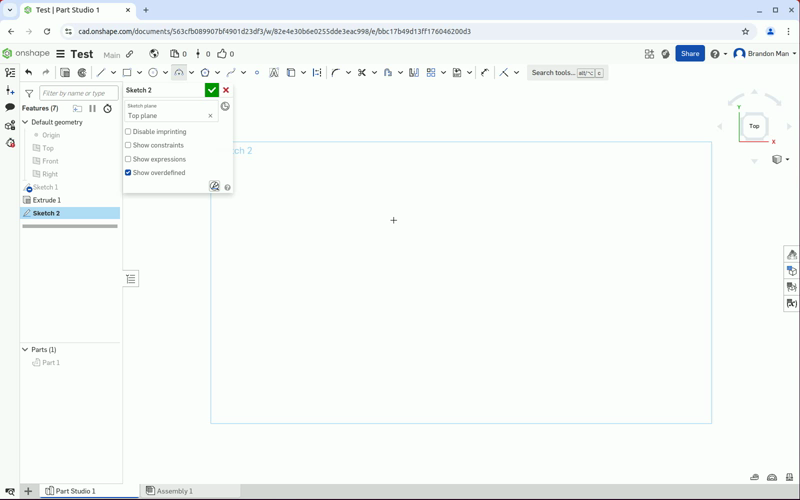
key_up(shift)
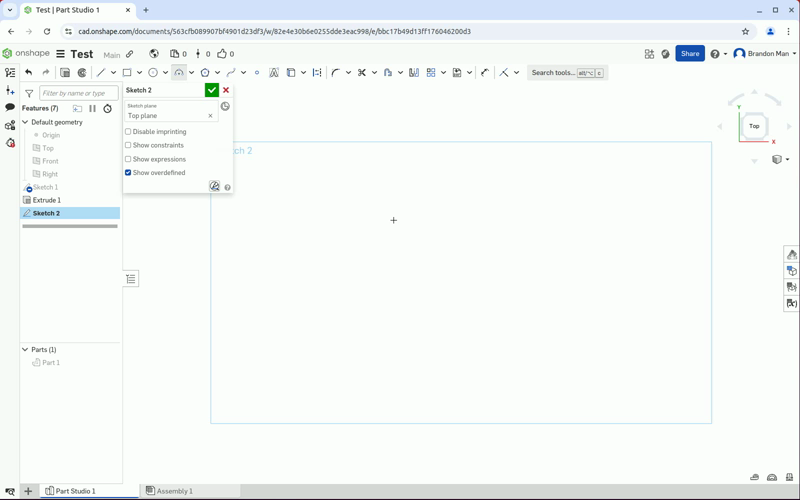
key_down(shift)
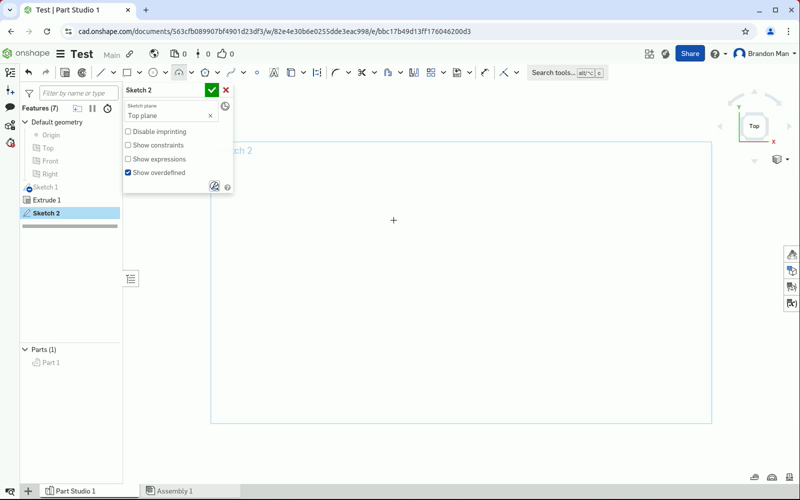
mouse_move(437, 219)
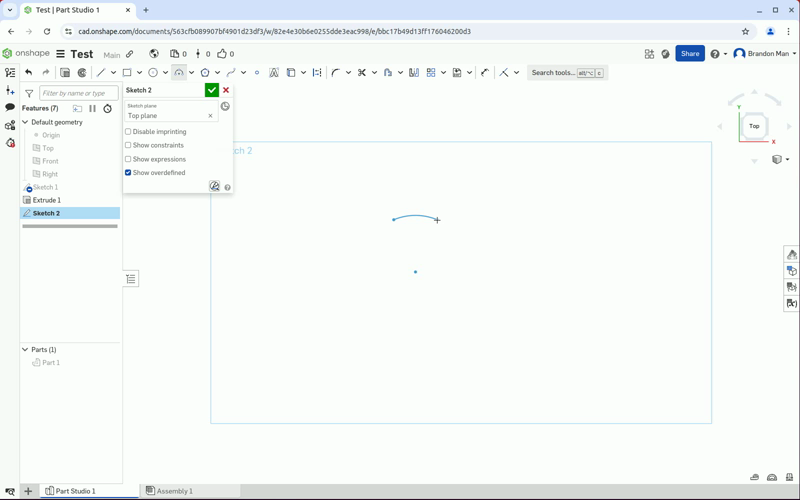
click(437, 219)
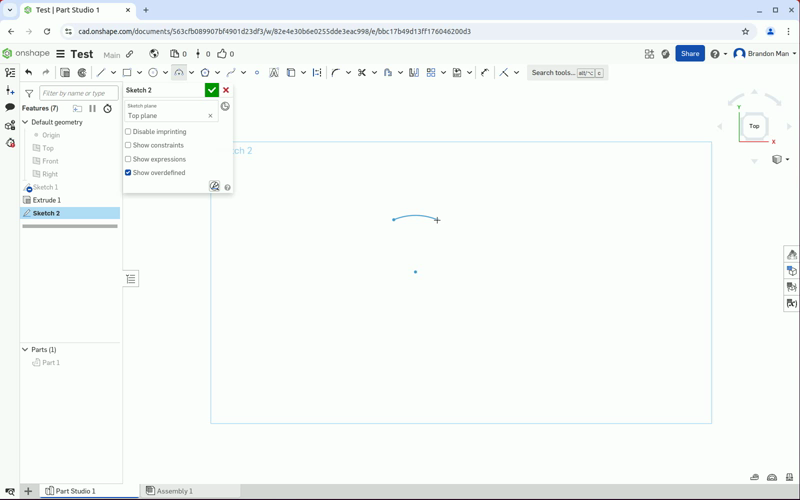
mouse_move(415, 272)
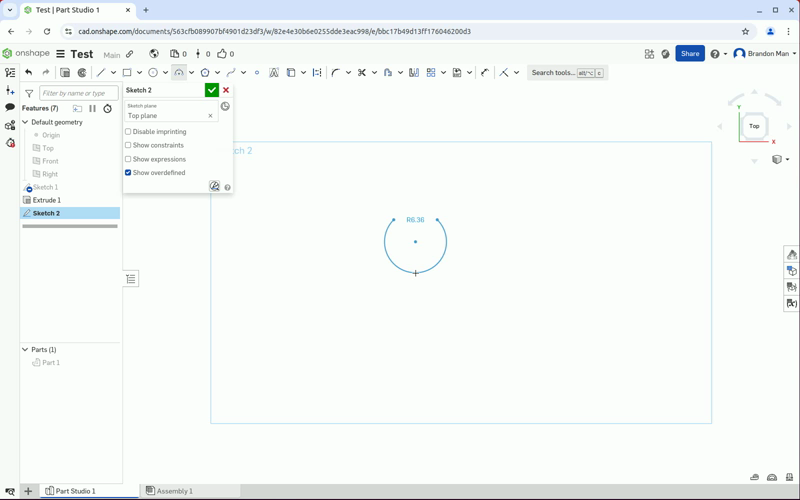
click(415, 272)
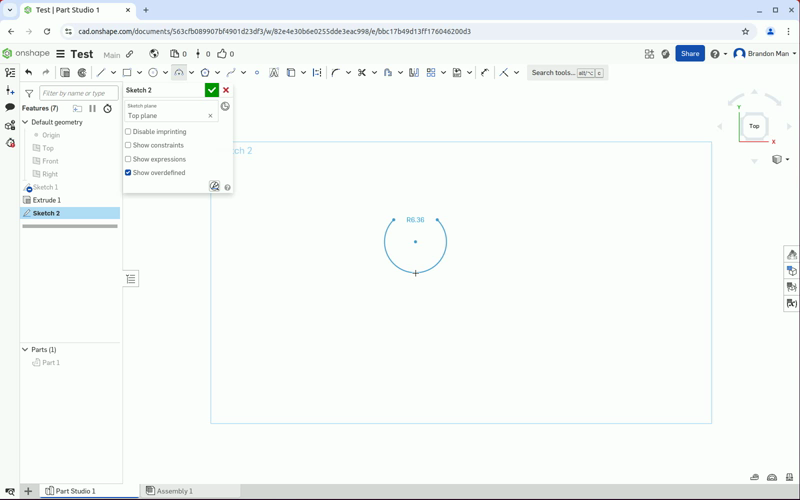
key_up(shift)
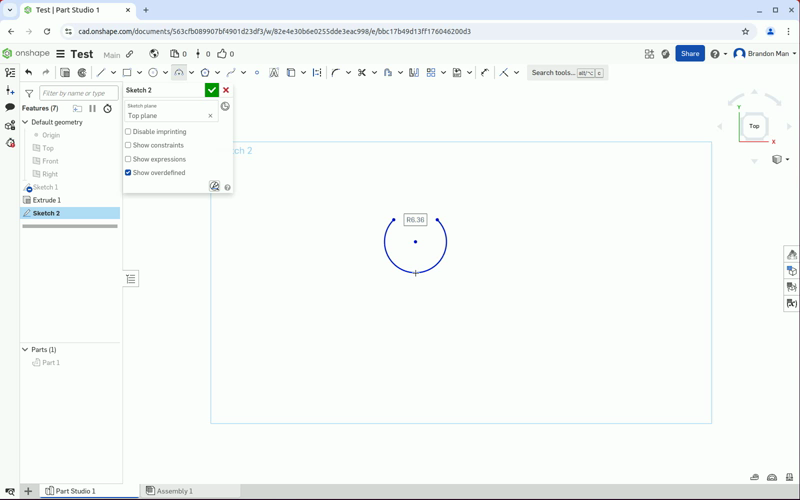
mouse_move(437, 219)
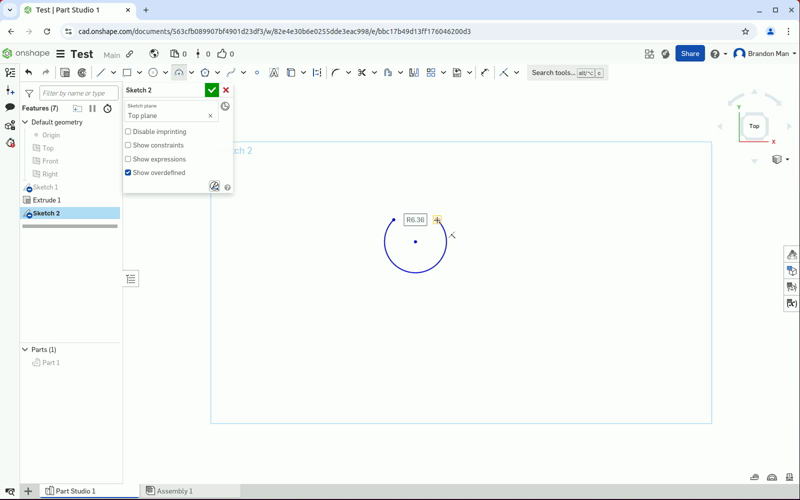
click(437, 219)
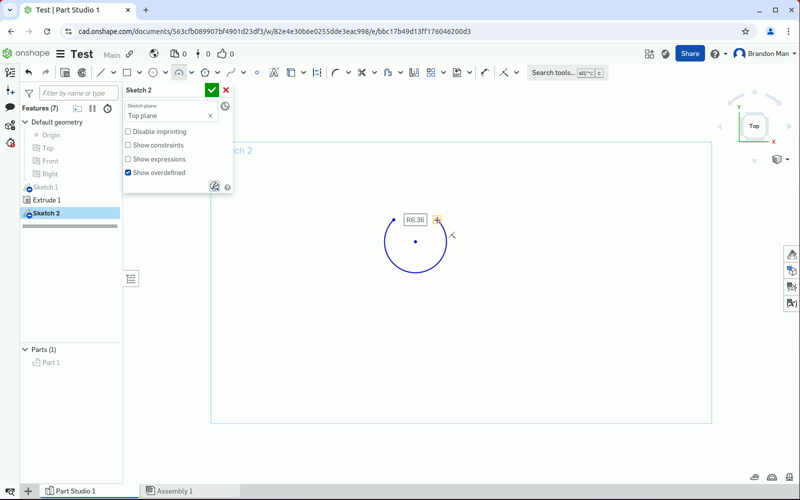
mouse_move(393, 219)
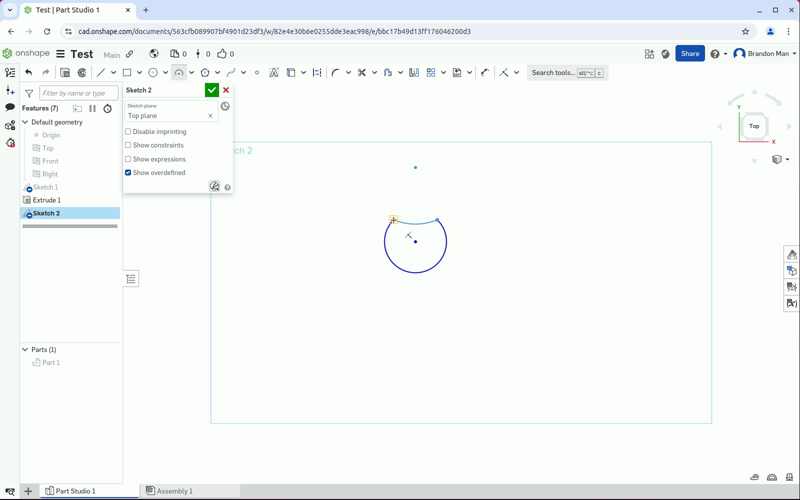
click(393, 219)
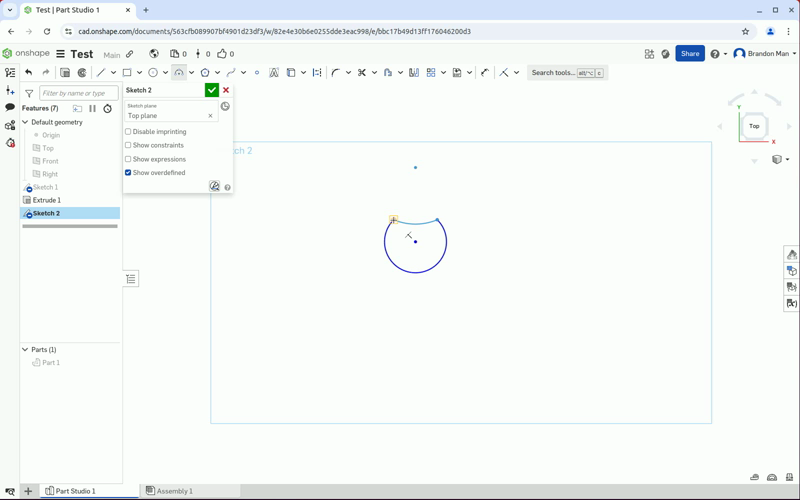
key_down(shift)
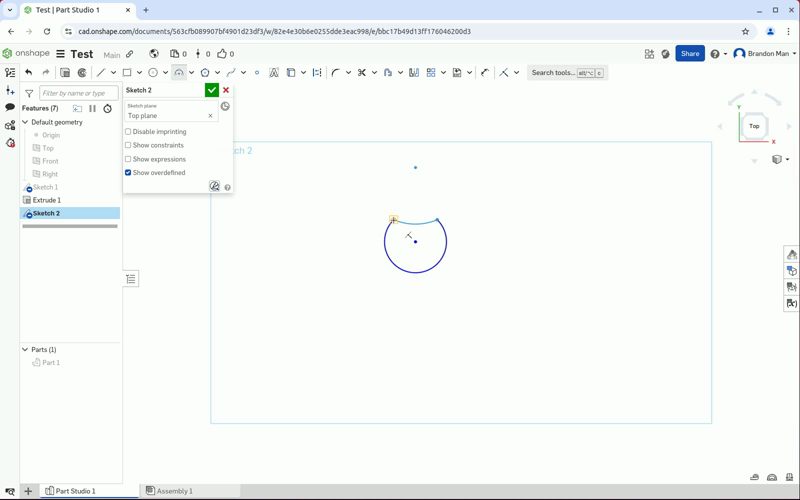
mouse_move(415, 216)
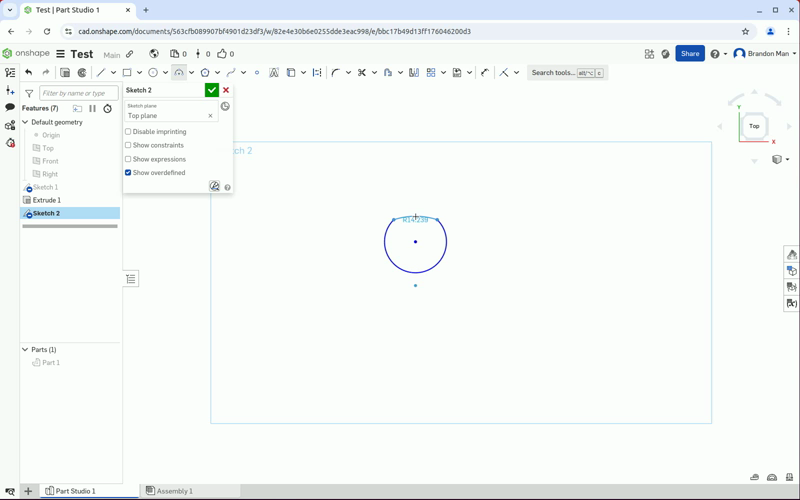
click(415, 216)
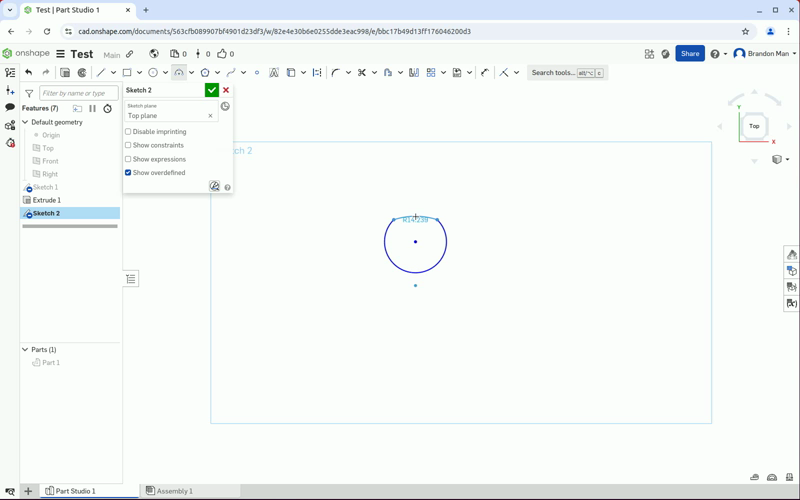
key_up(shift)
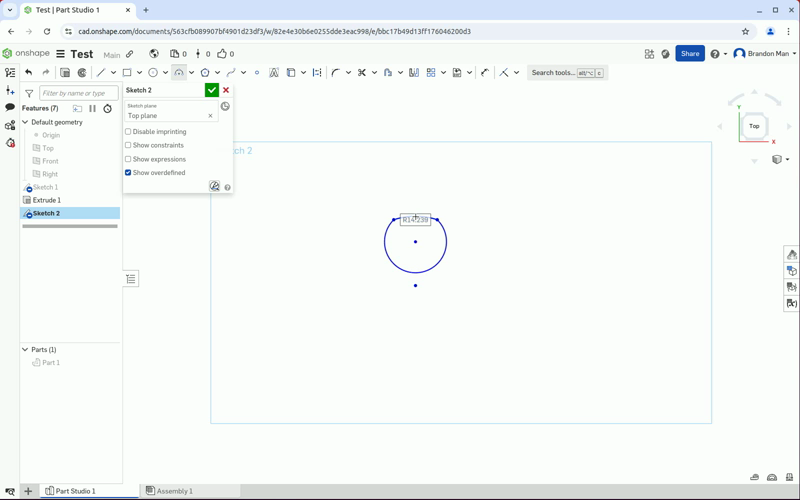
key(esc)
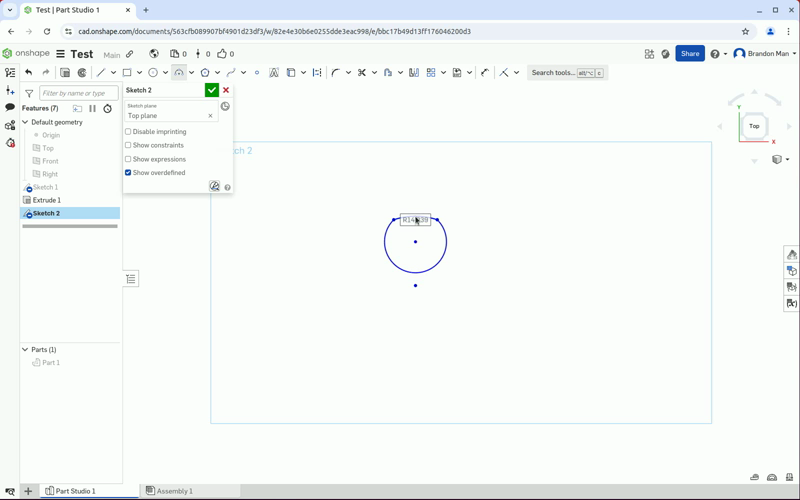
key(c)
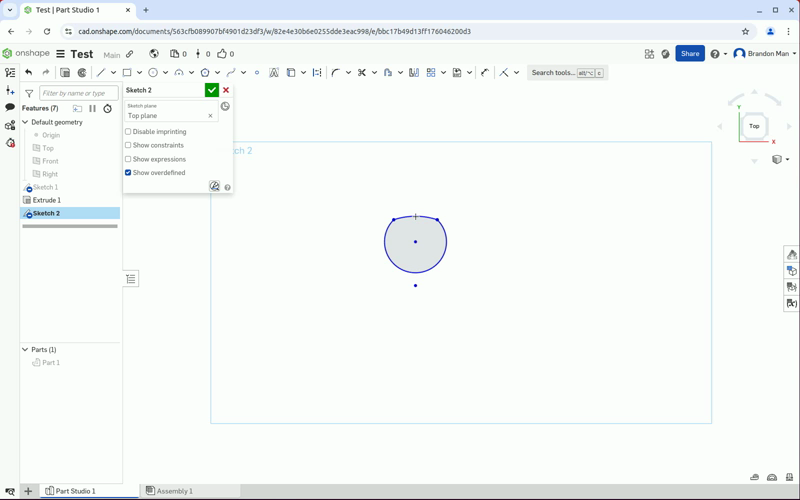
key_down(shift)
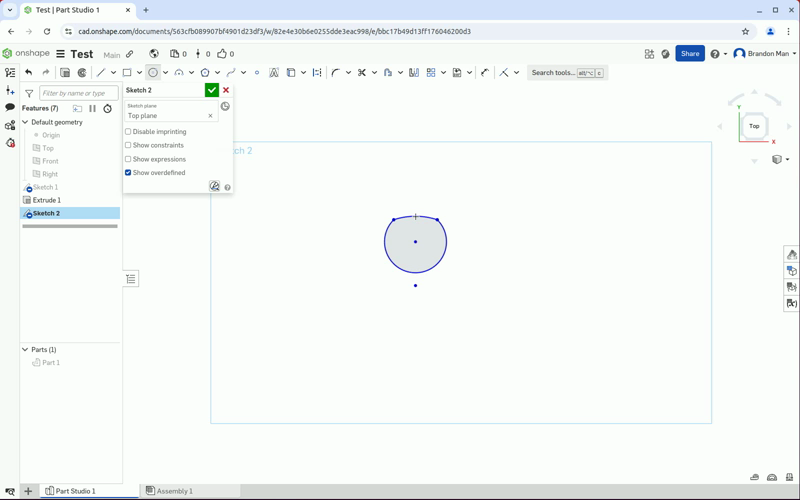
mouse_move(415, 242)
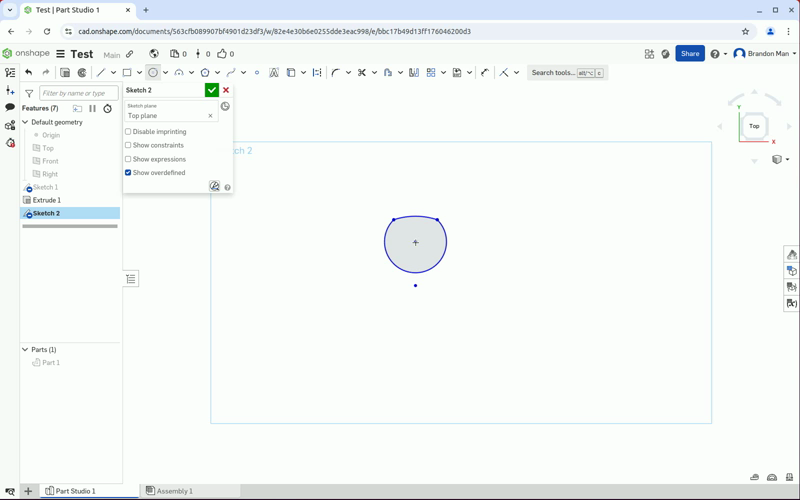
click(415, 242)
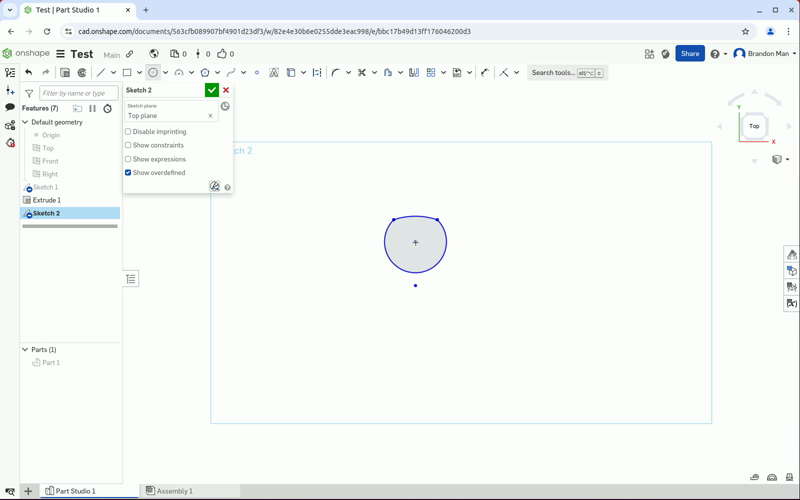
key_up(shift)
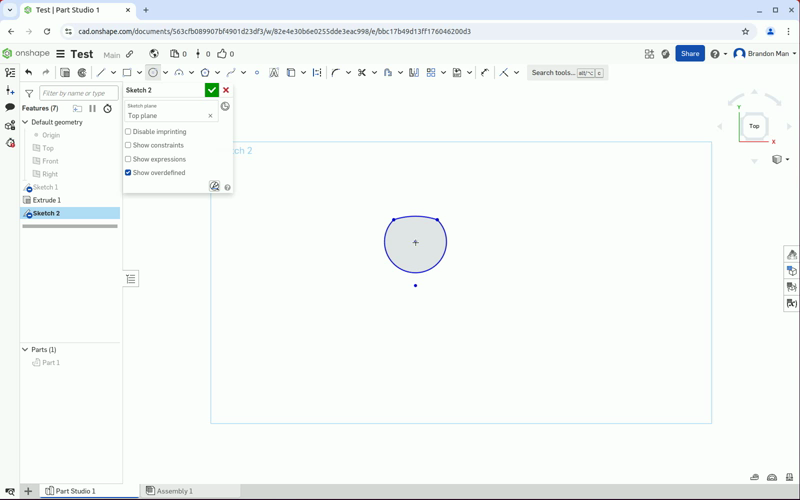
mouse_move(435, 242)
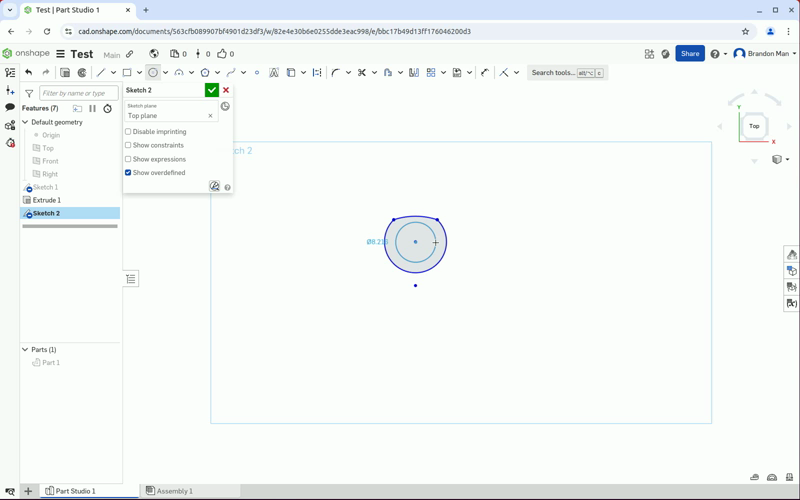
click(435, 242)
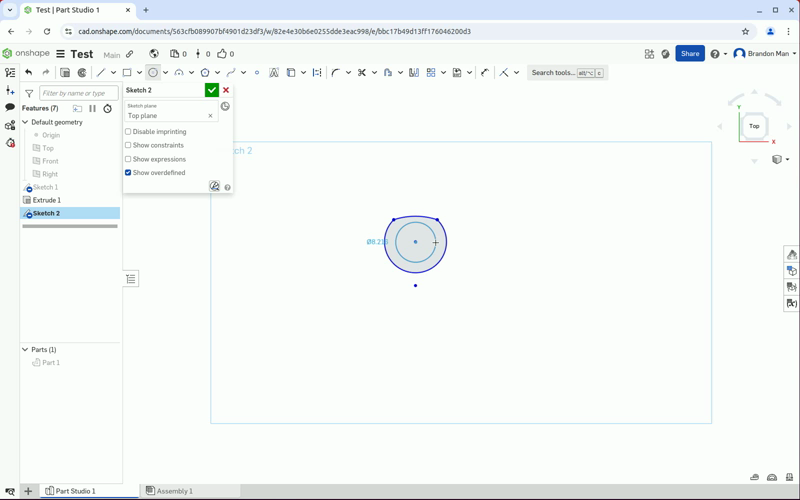
key(esc)
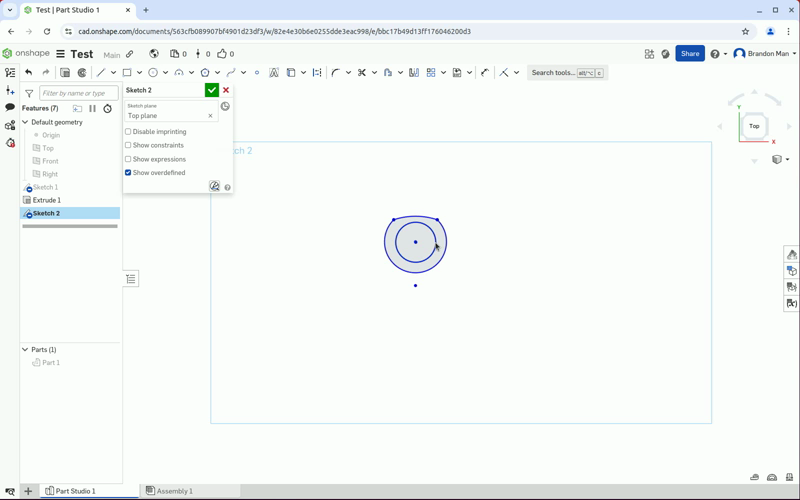
mouse_move(438, 242)
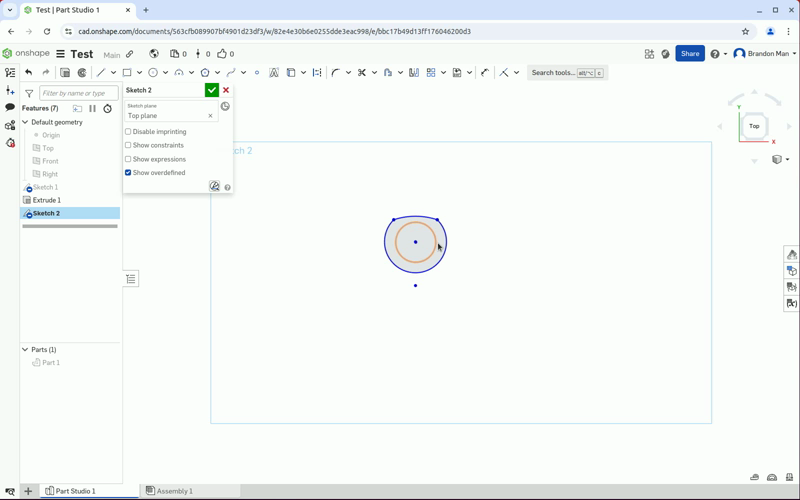
scroll(6)
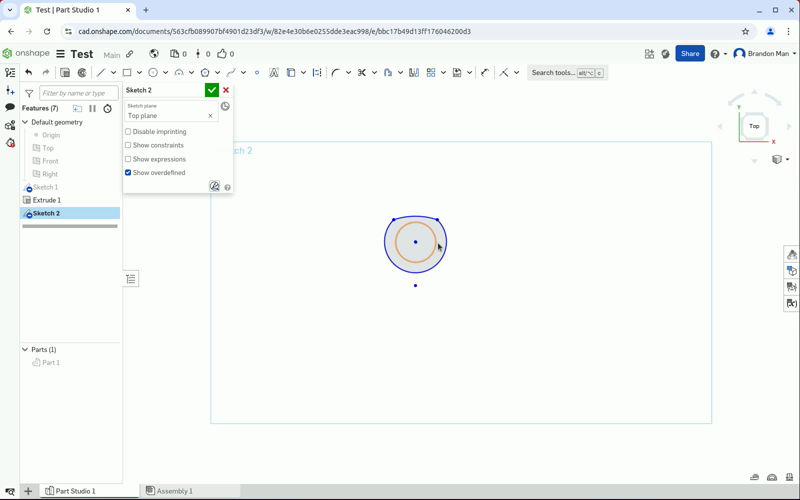
scroll(6)
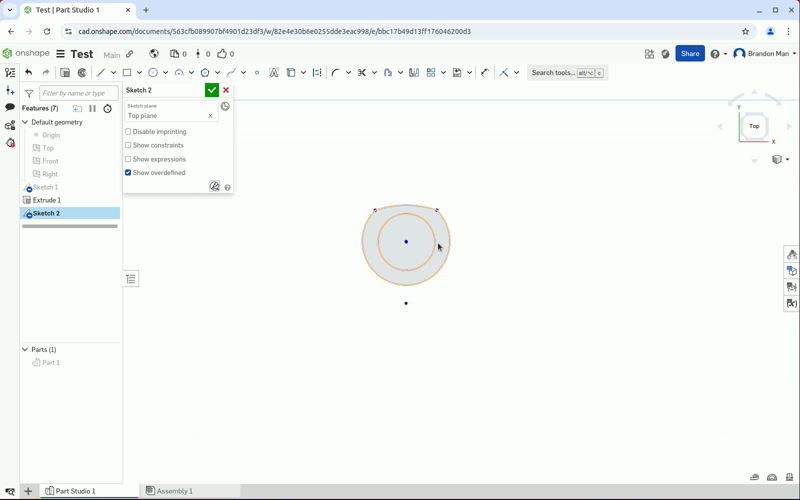
scroll(6)
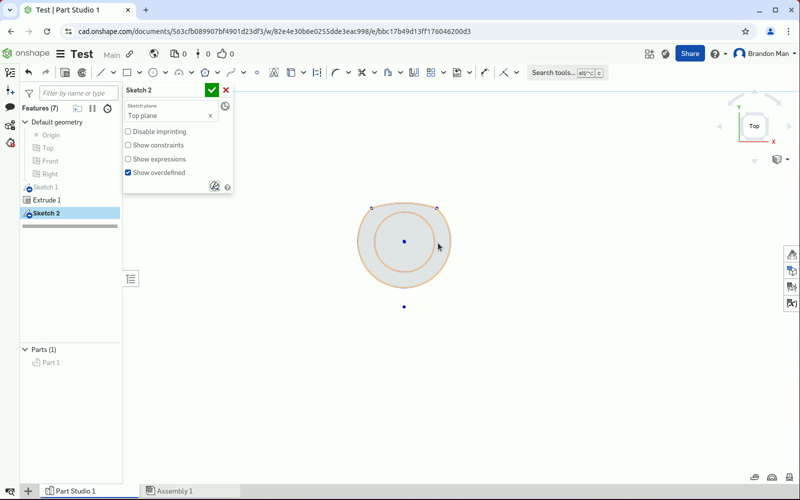
scroll(6)
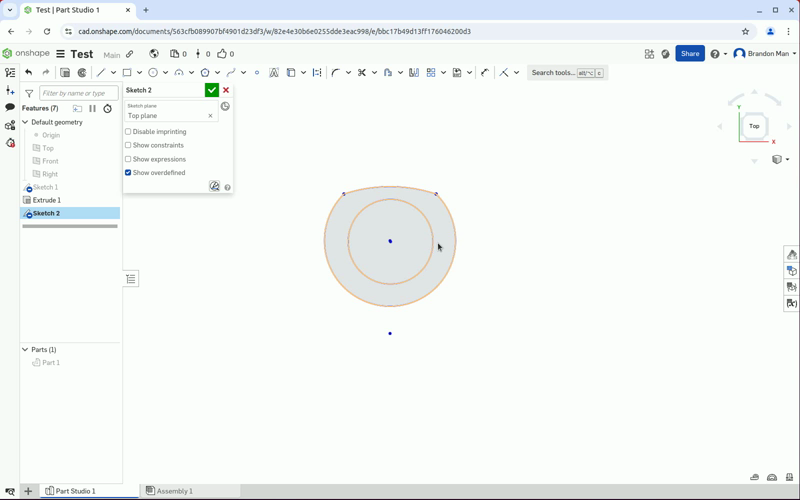
scroll(6)
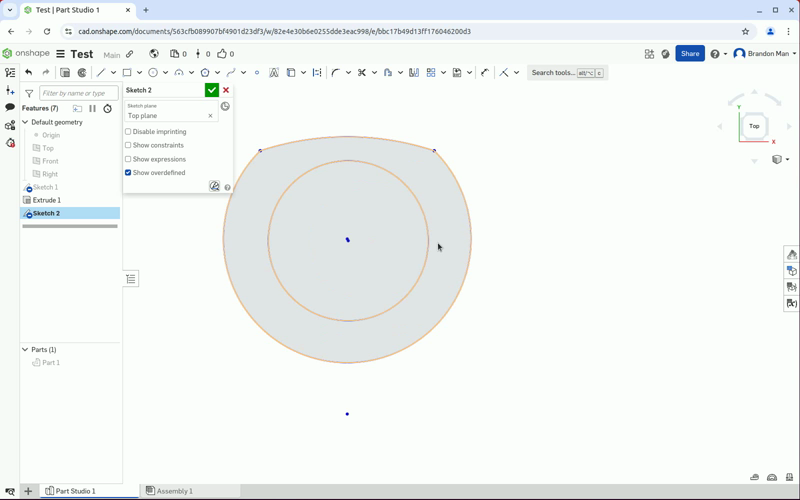
scroll(6)
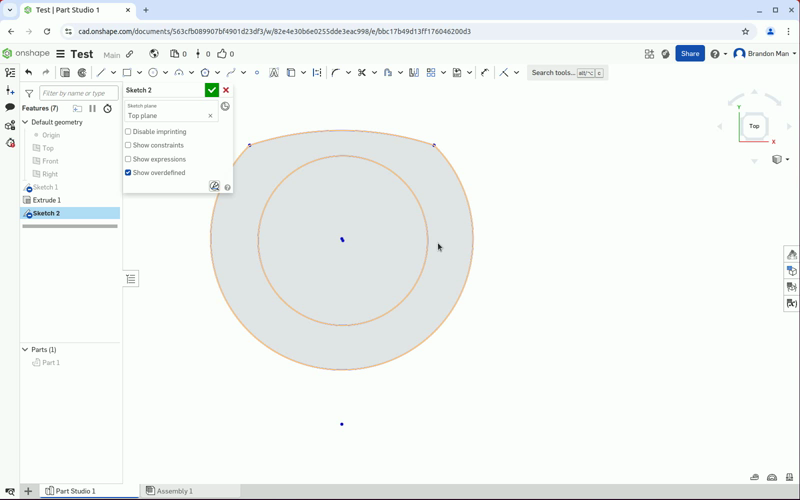
scroll(6)
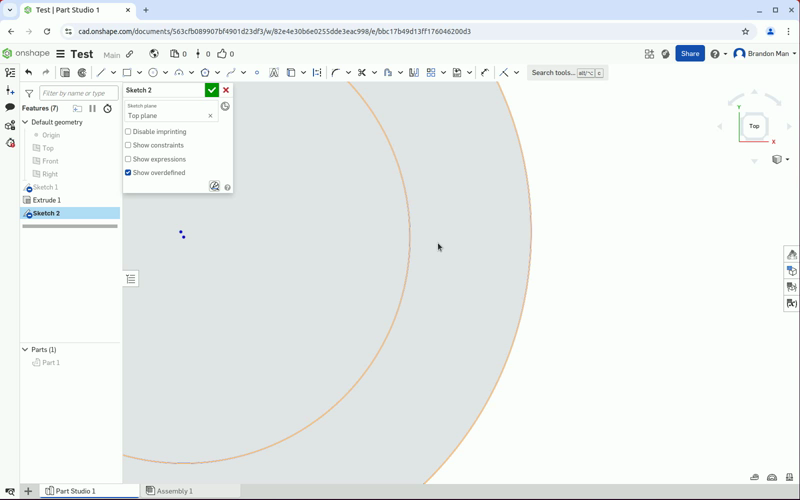
click(438, 242)
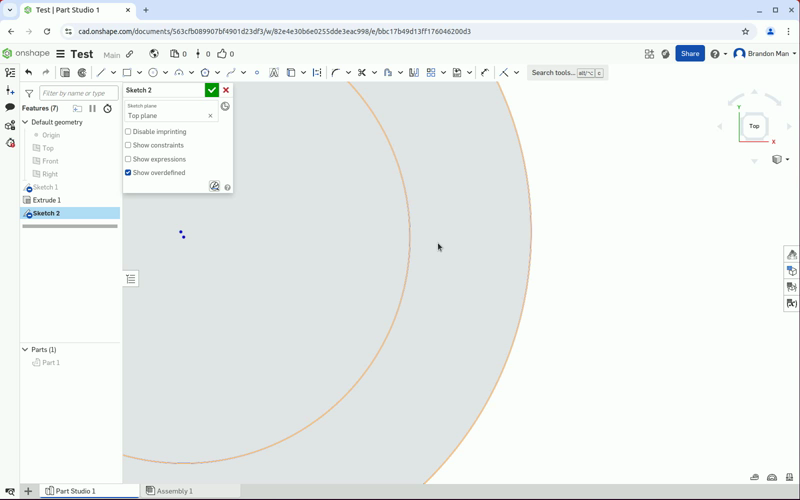
scroll(-6)
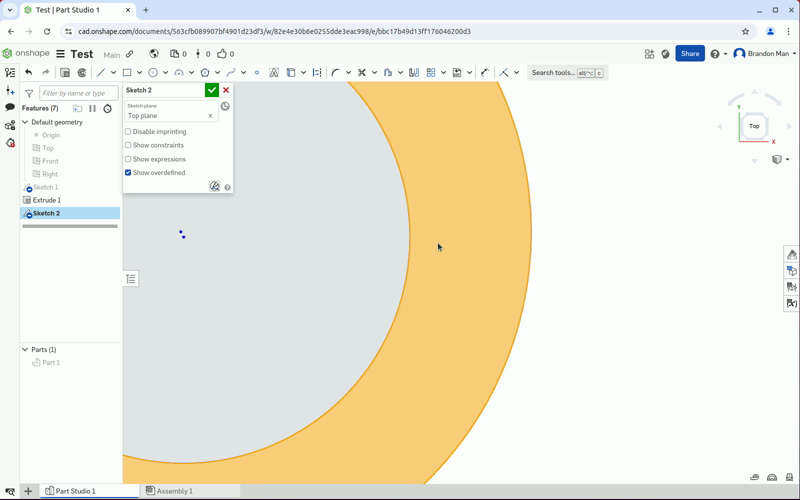
scroll(-6)
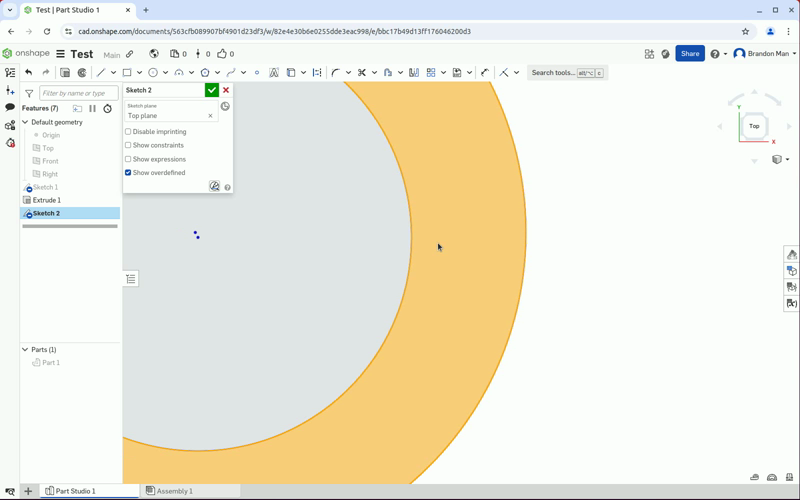
scroll(-6)
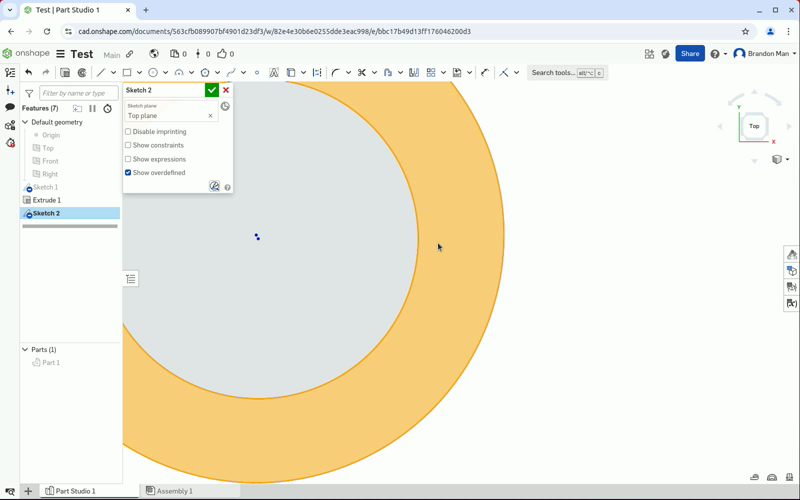
scroll(-6)
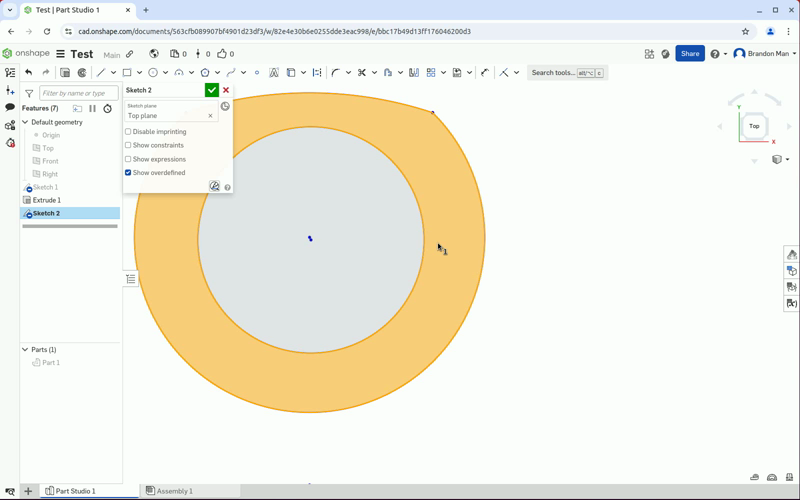
scroll(-6)
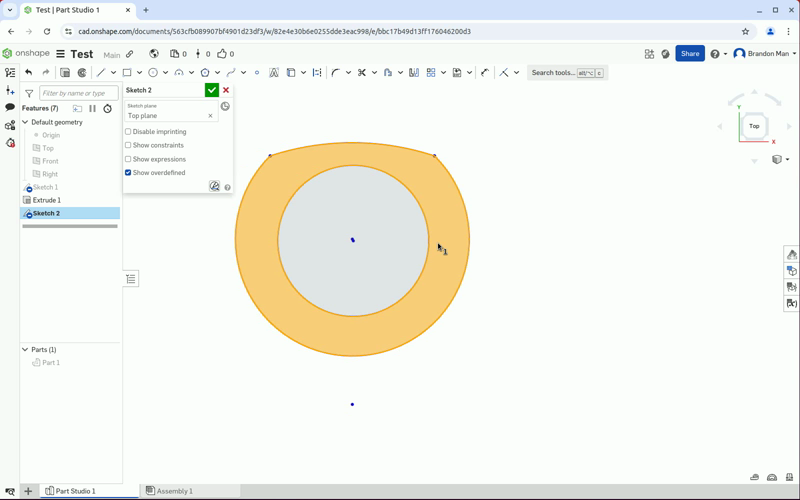
scroll(-6)
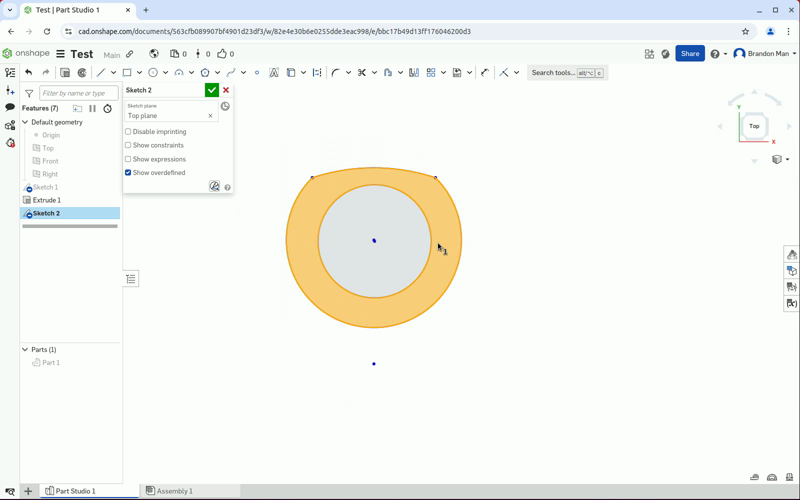
scroll(-6)
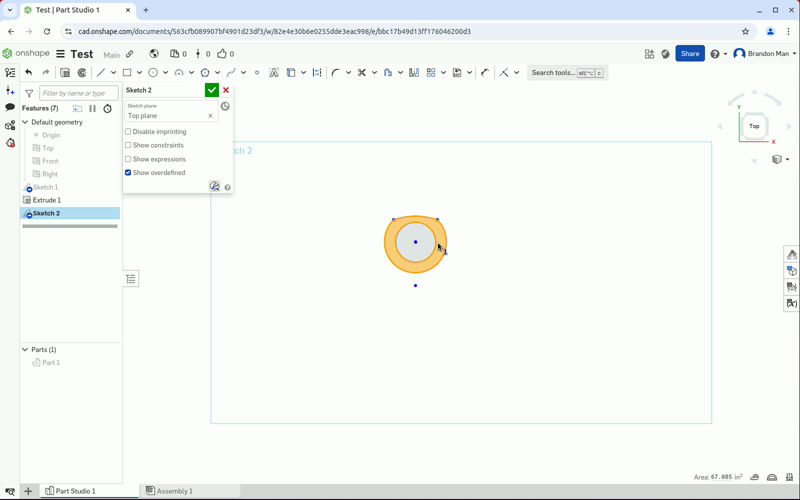
mouse_move(73, 352)
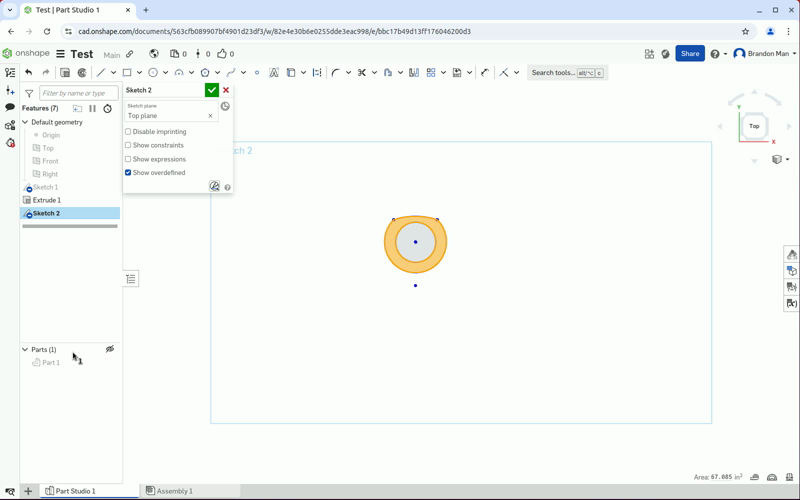
key(shift+y)
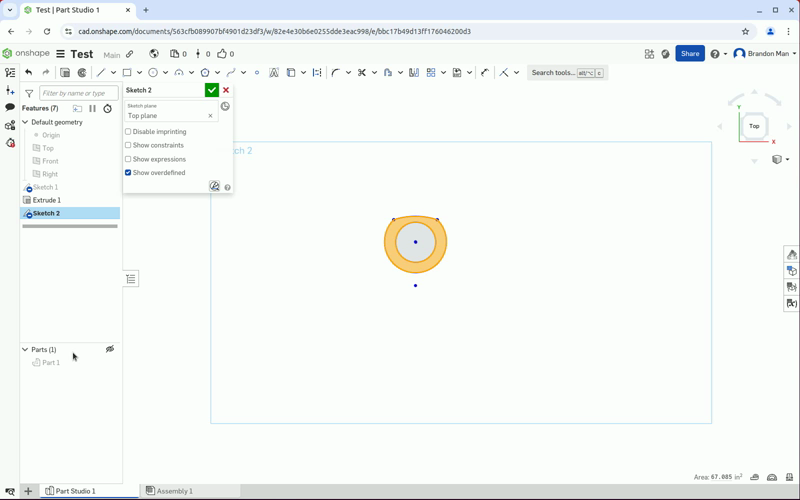
key(shift+e)
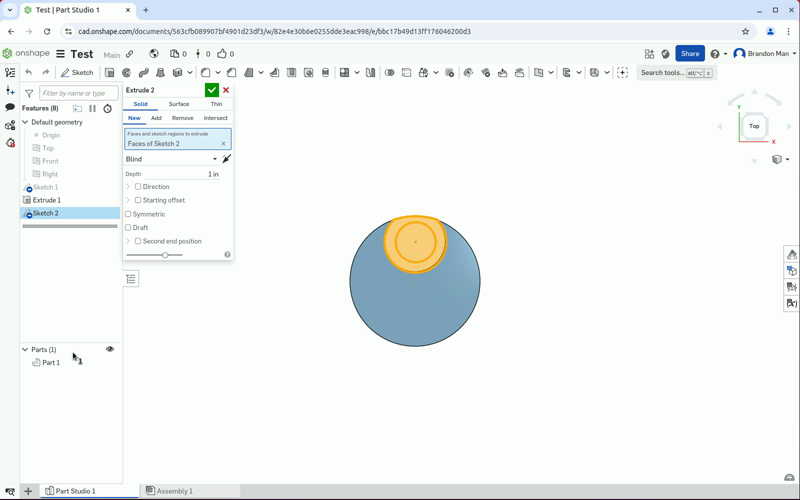
mouse_move(143, 106)
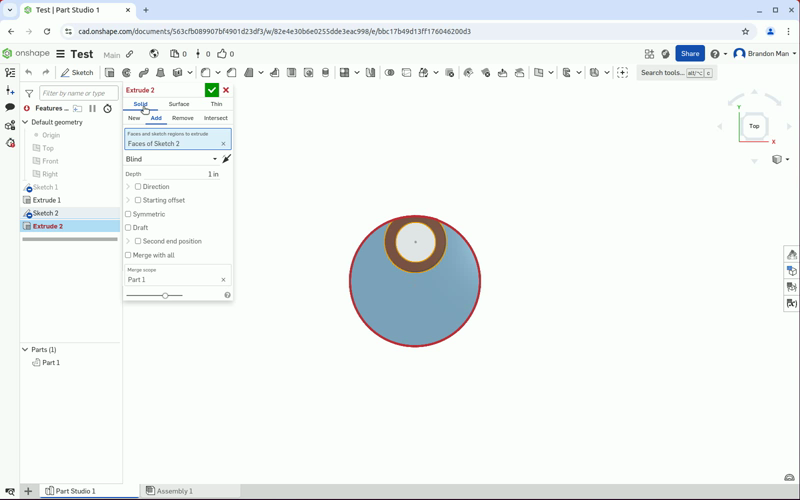
click(143, 106)
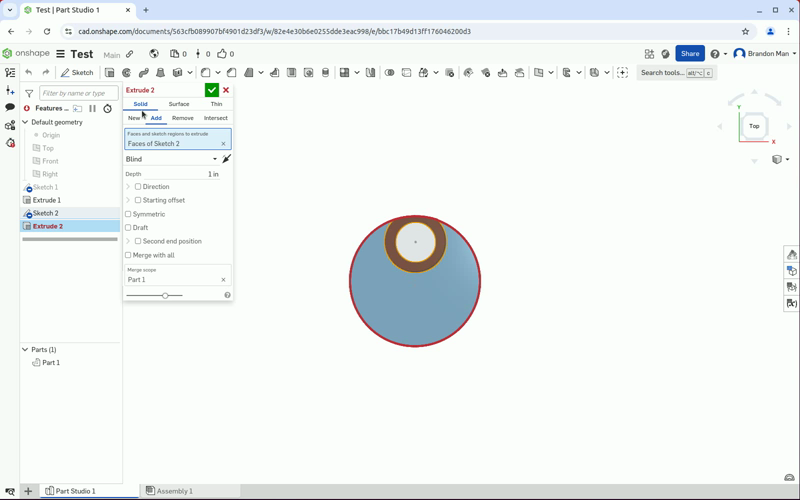
mouse_move(137, 120)
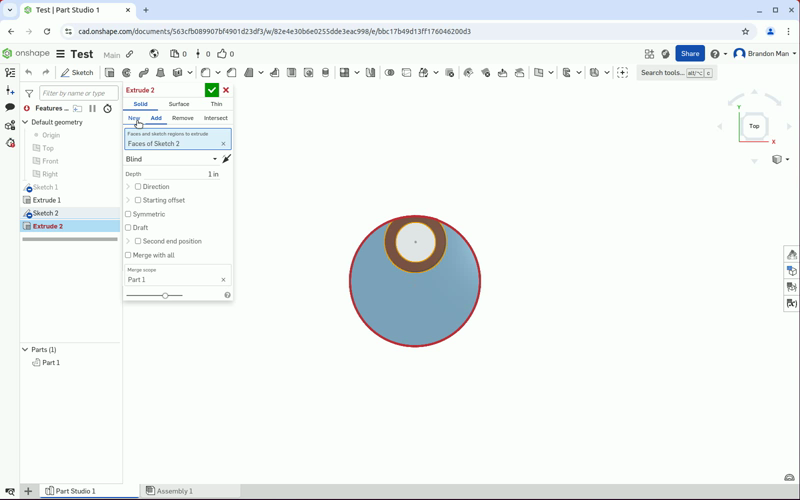
click(137, 120)
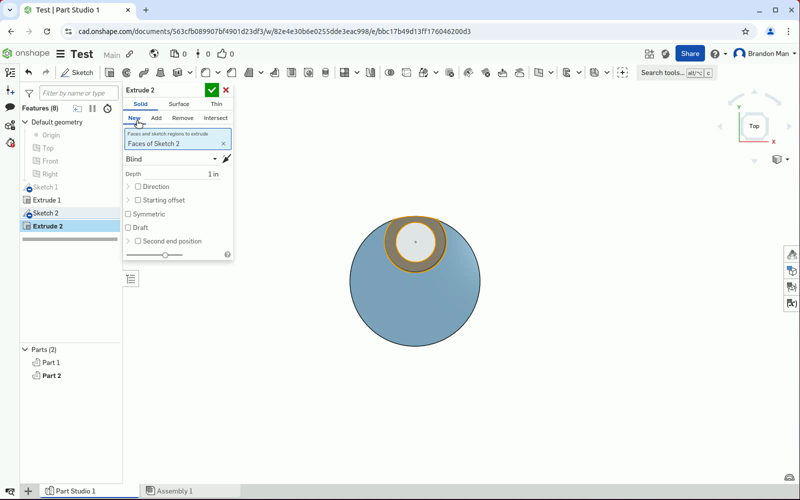
key(tab, 4)
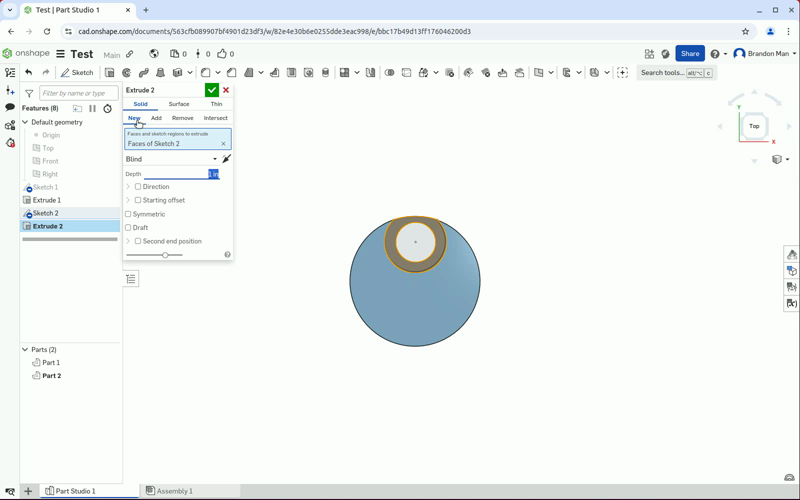
text(4.574)
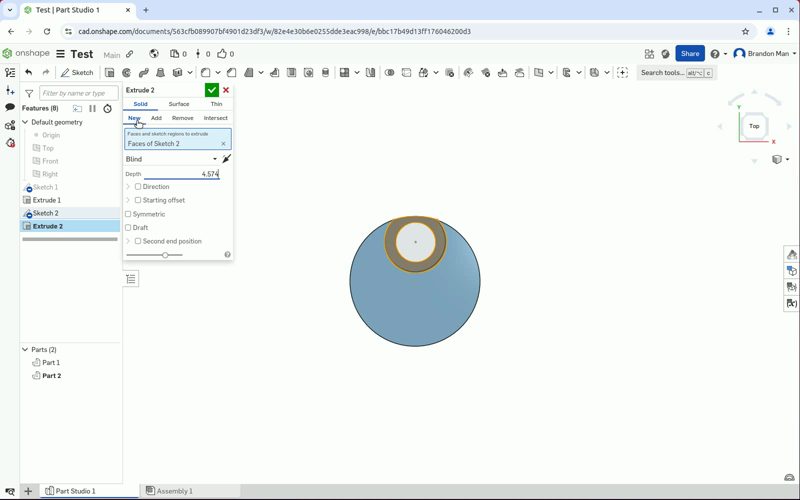
key(enter)
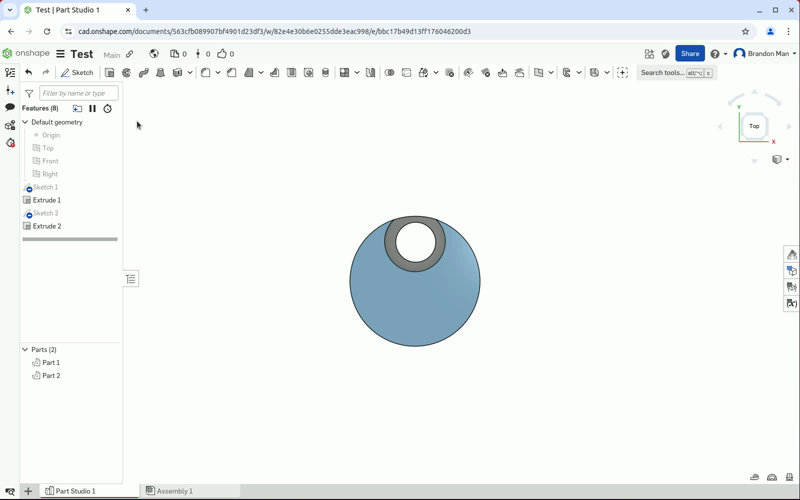
key(shift+h)
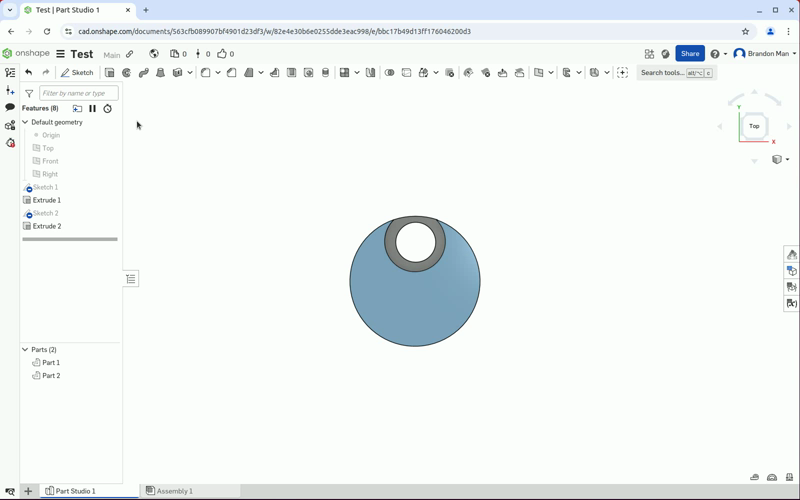
key(shift+h)
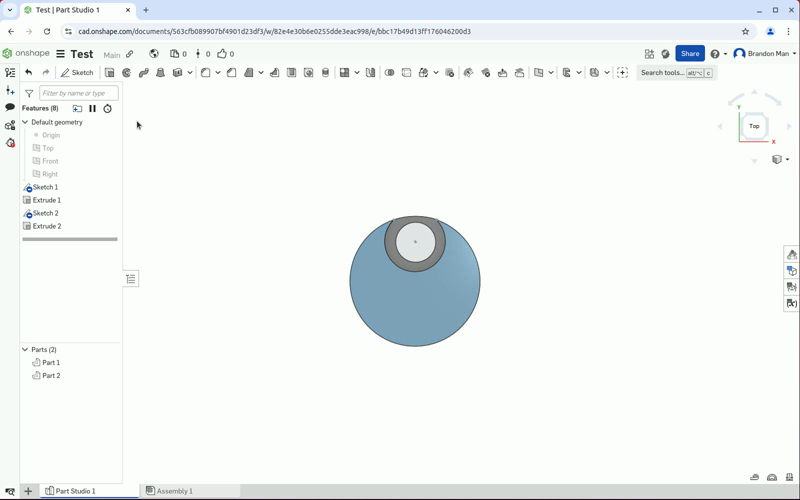
key(shift+7)
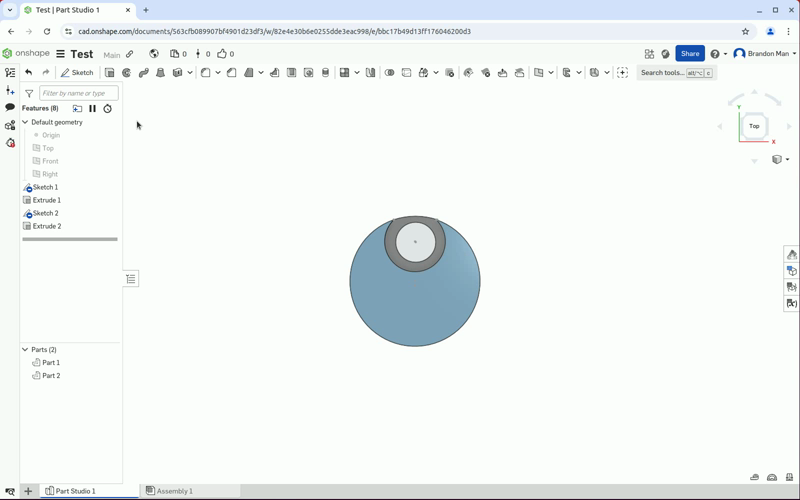
key(up, 3)
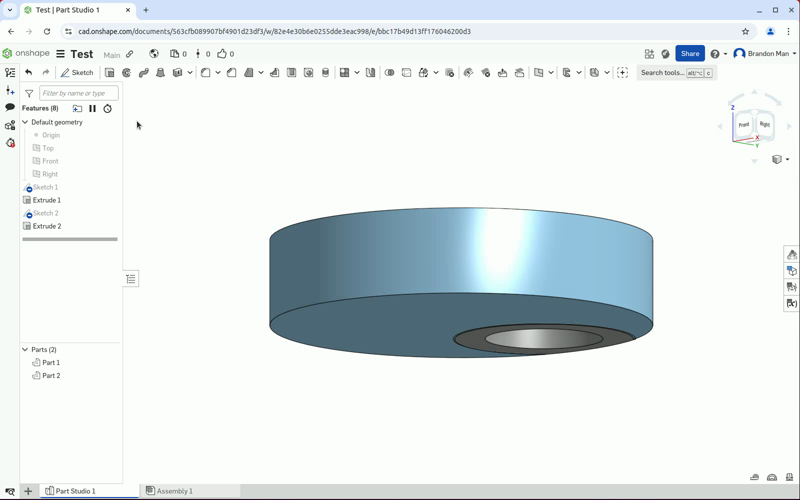
key(left, 3)
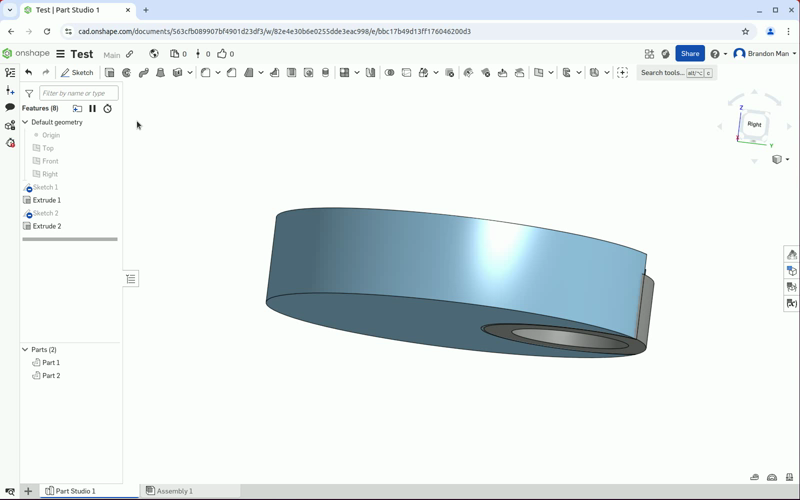
key(right, 3)
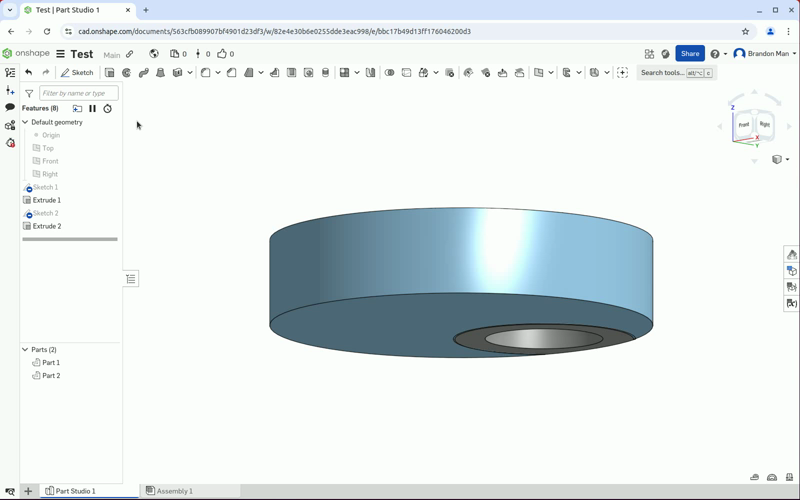
key(down, 3)
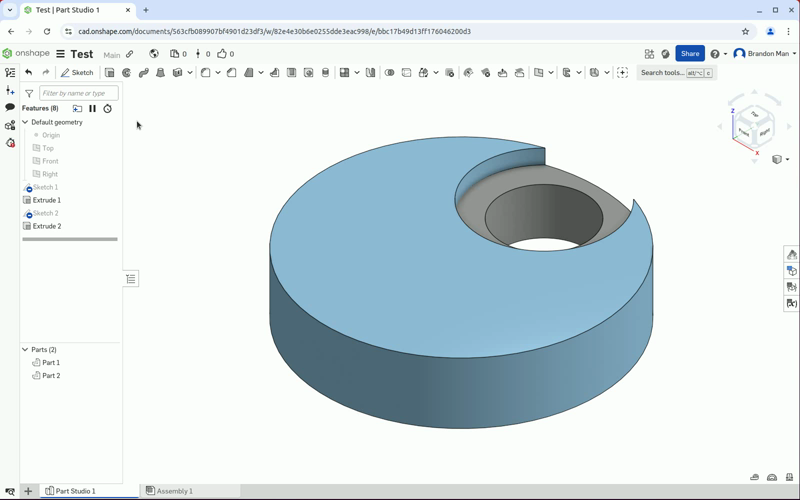
mouse_move(73, 189)
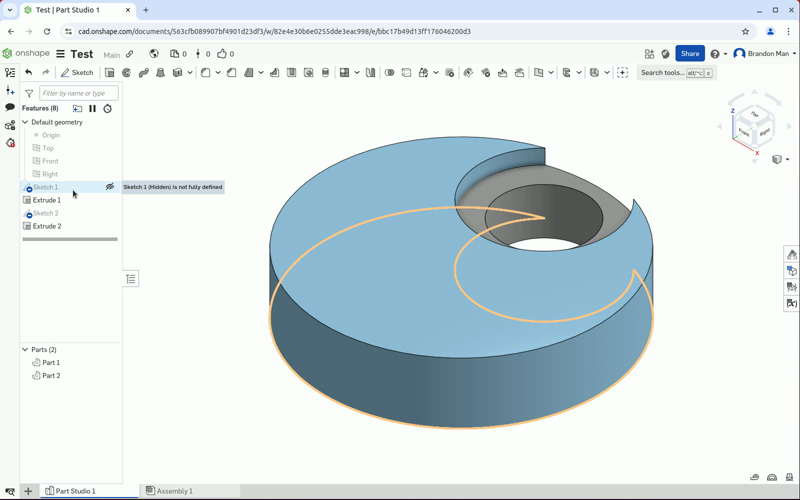
click(73, 189)